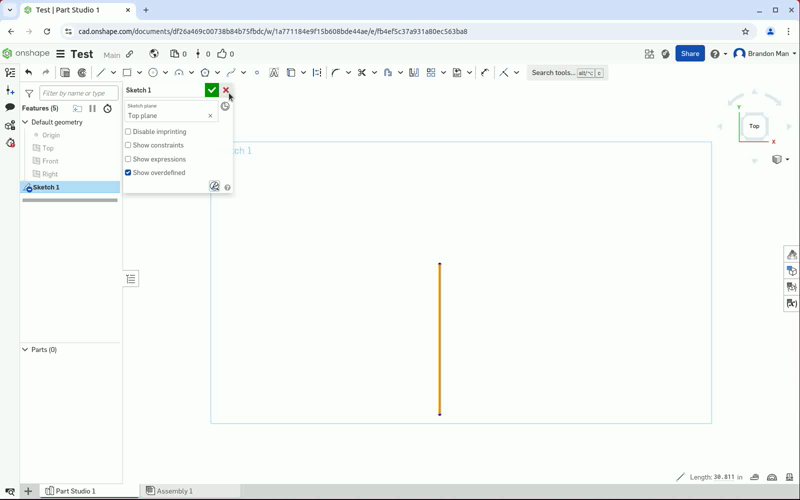
key(shift+h)
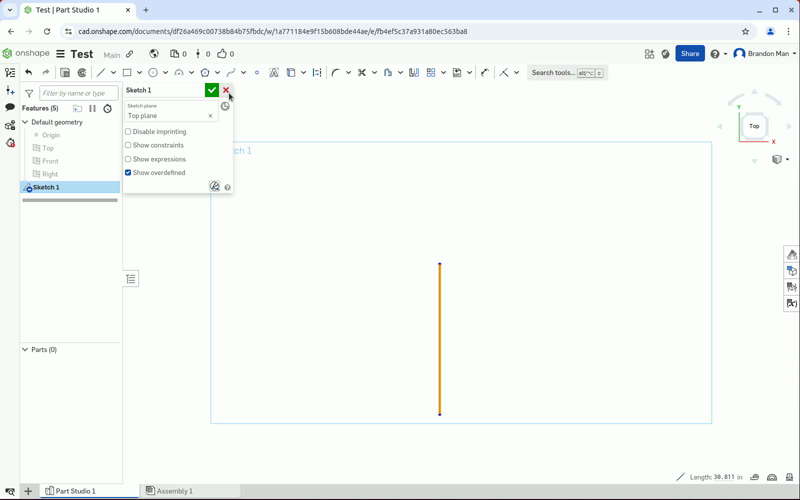
key(shift+s)
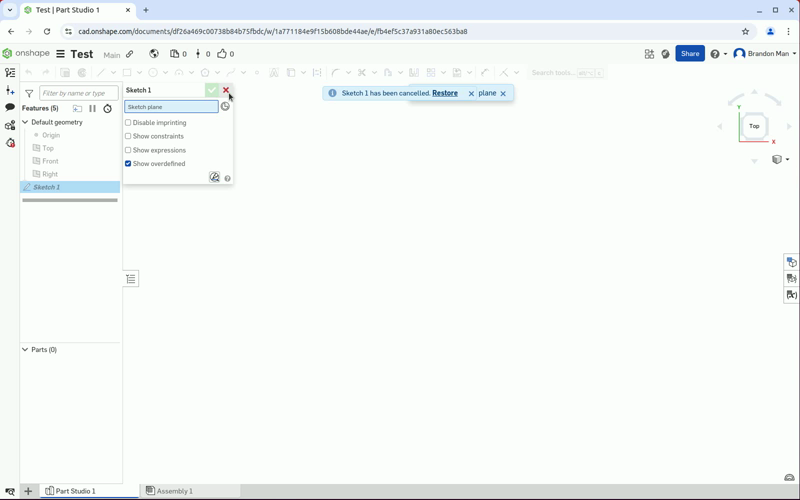
mouse_move(73, 150)
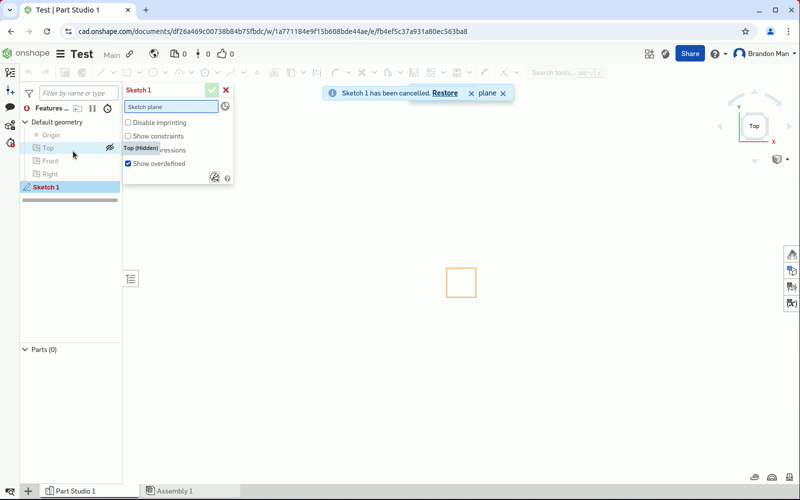
click(73, 150)
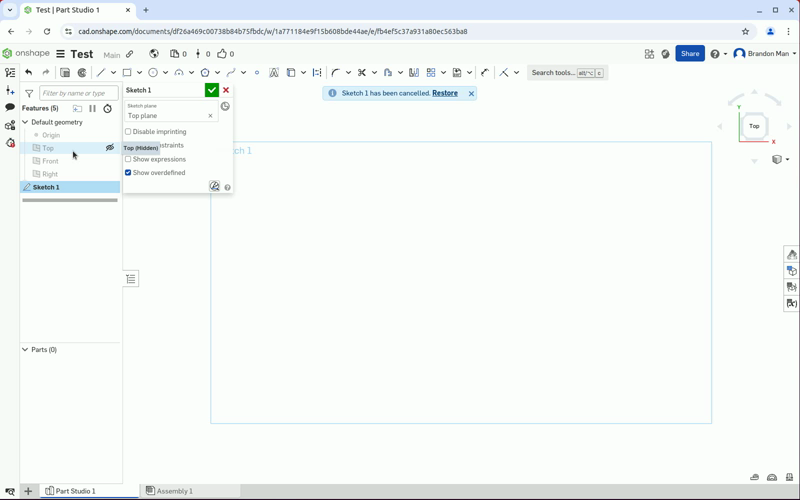
mouse_move(73, 352)
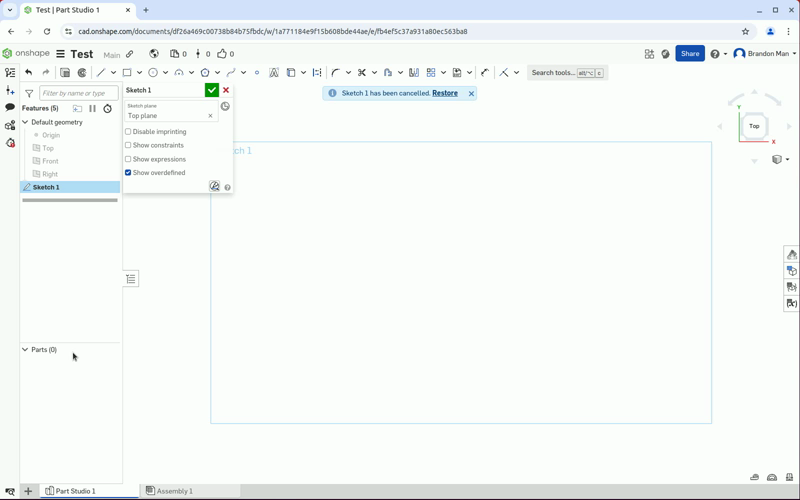
key(y)
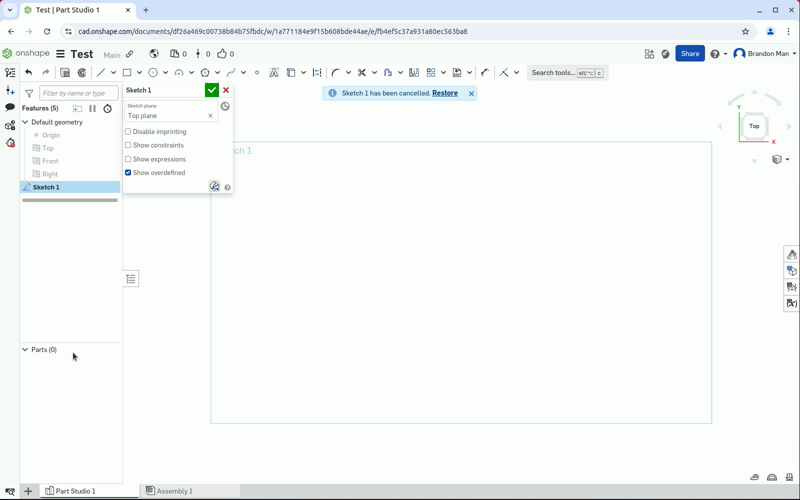
key(c)
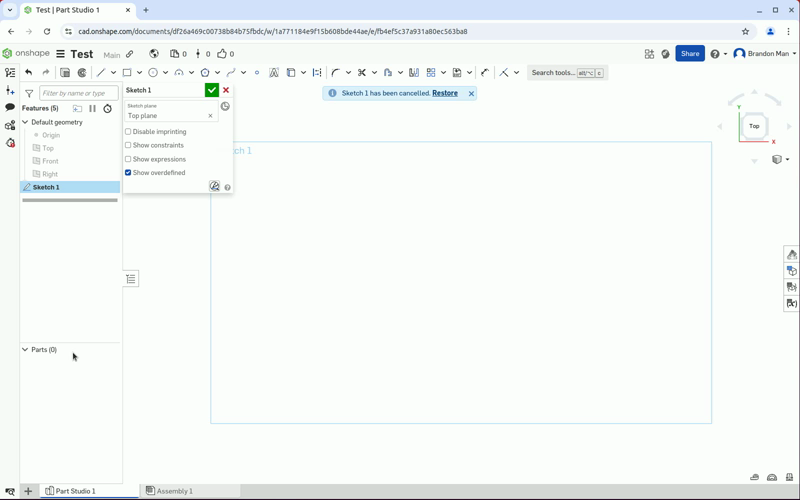
key_down(shift)
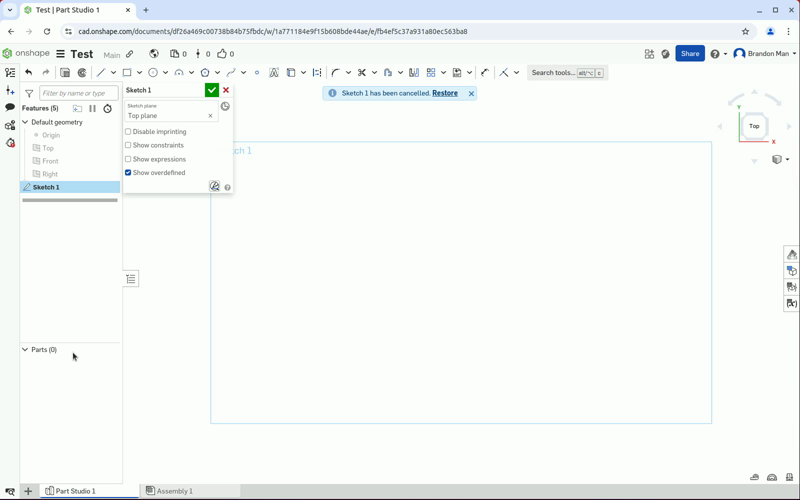
mouse_move(460, 282)
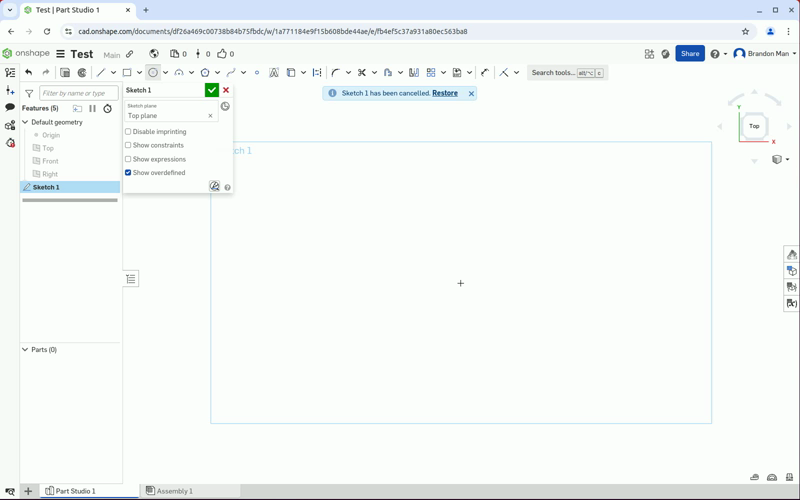
click(460, 282)
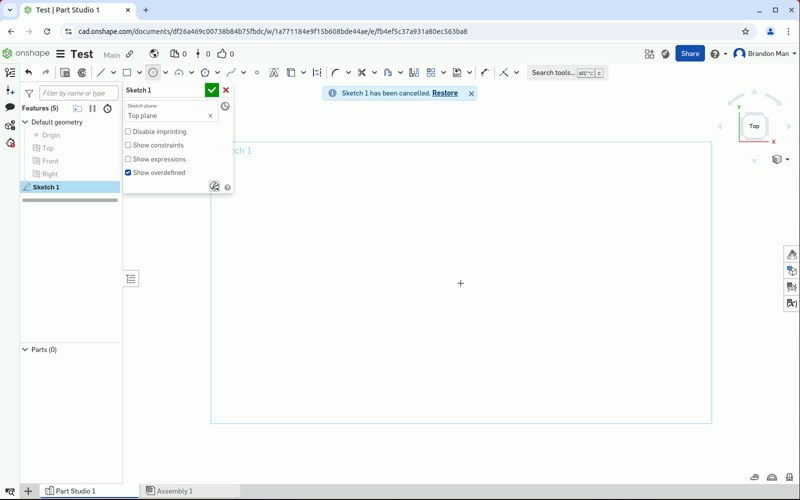
key_up(shift)
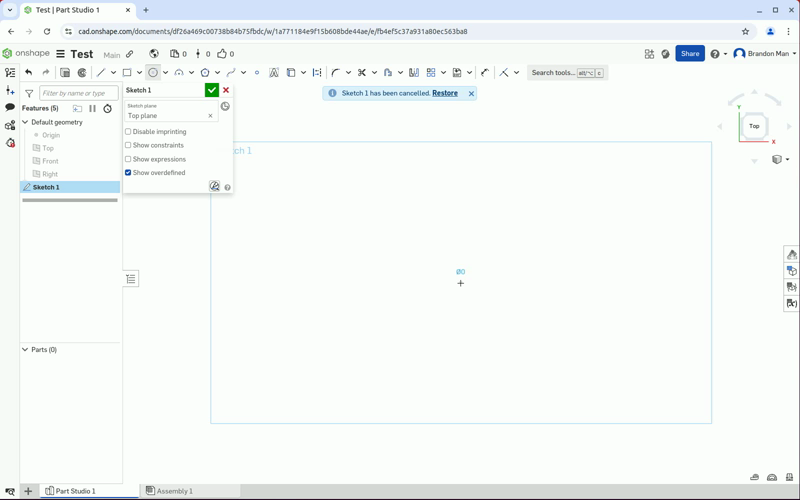
mouse_move(501, 282)
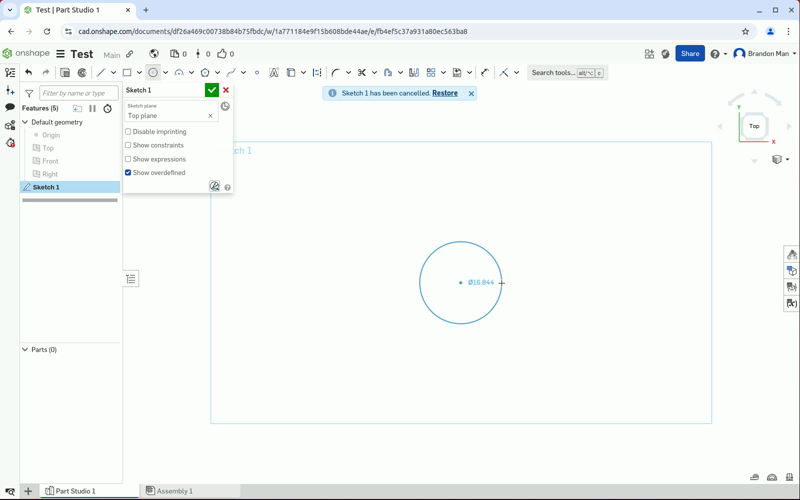
click(501, 282)
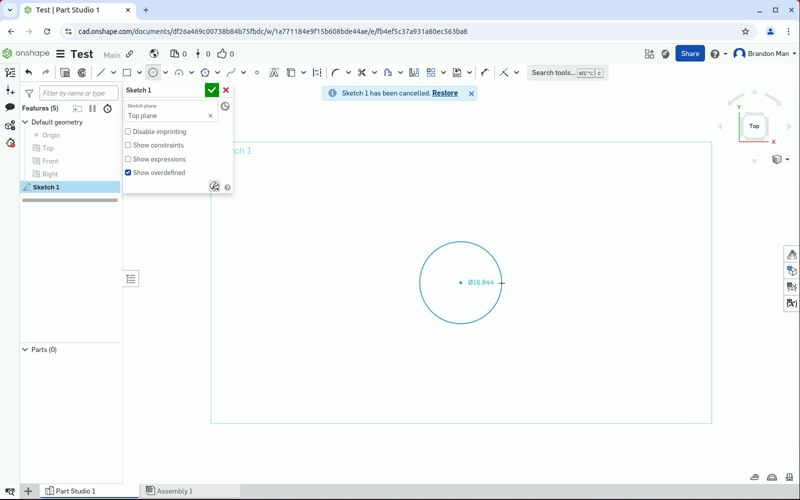
key(esc)
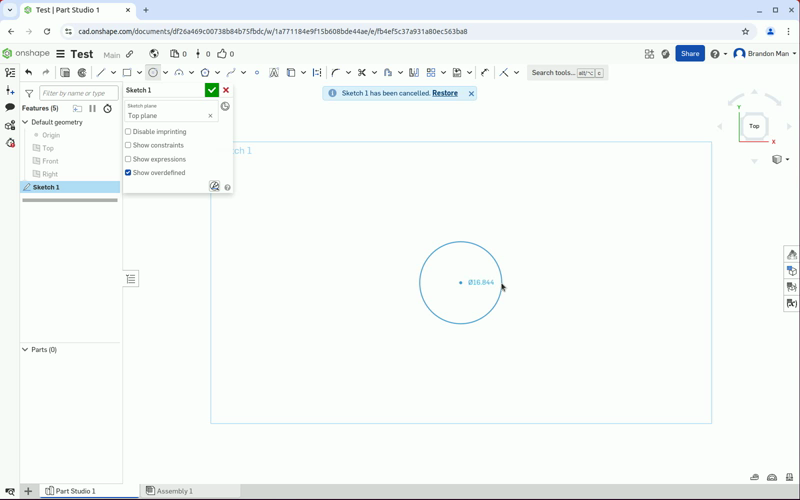
key(c)
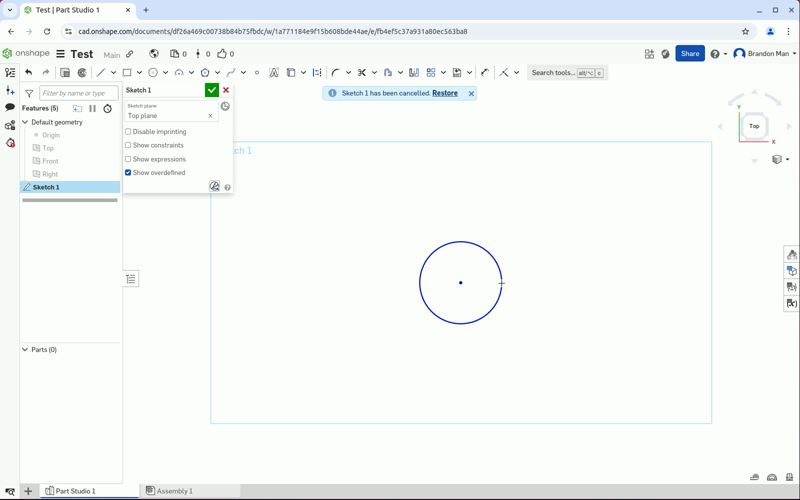
key_down(shift)
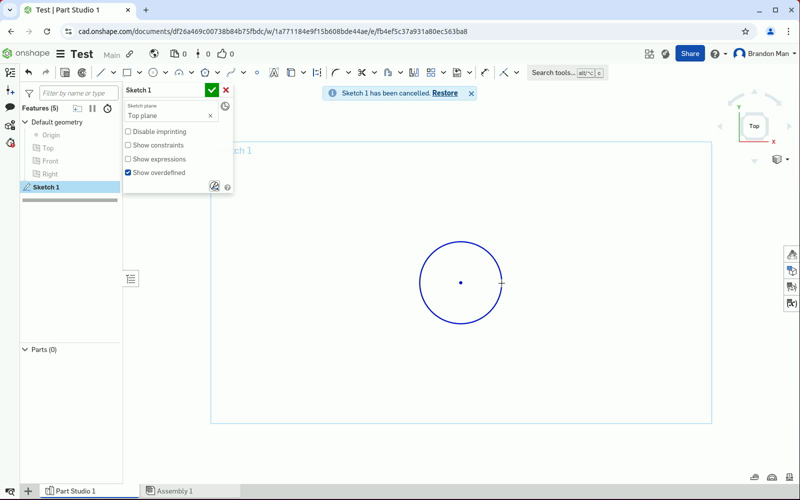
mouse_move(460, 282)
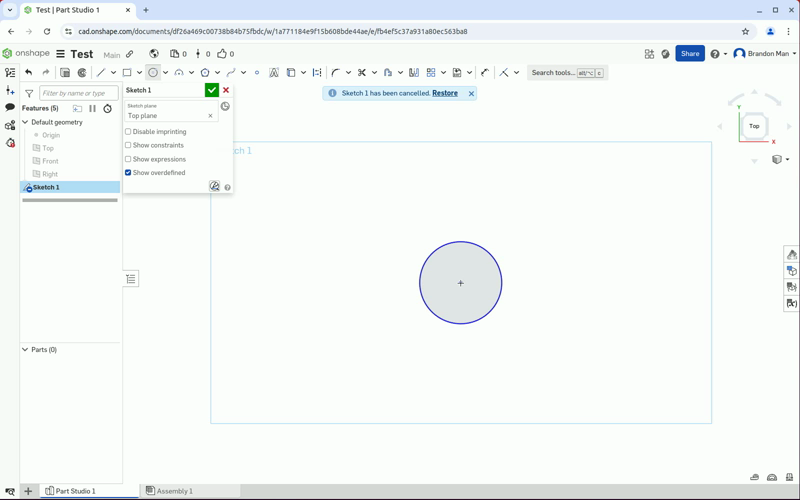
click(460, 282)
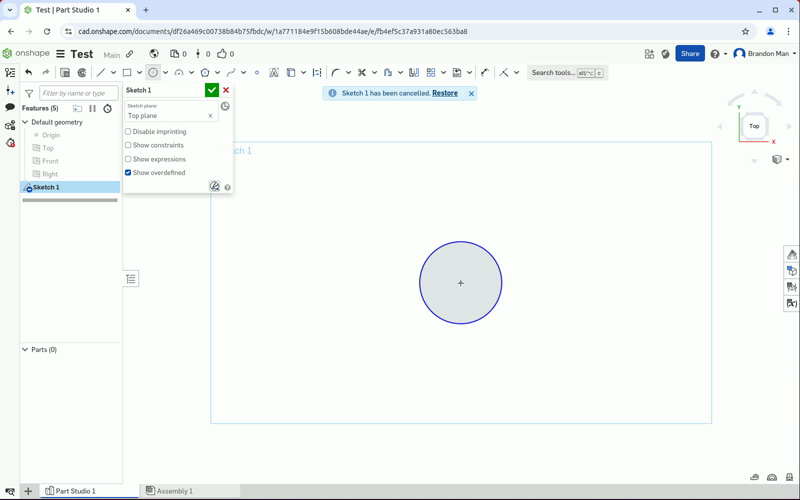
key_up(shift)
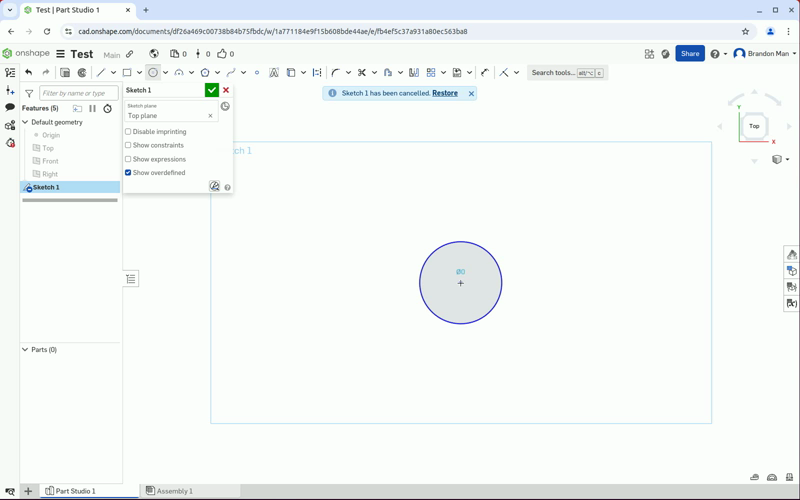
mouse_move(478, 282)
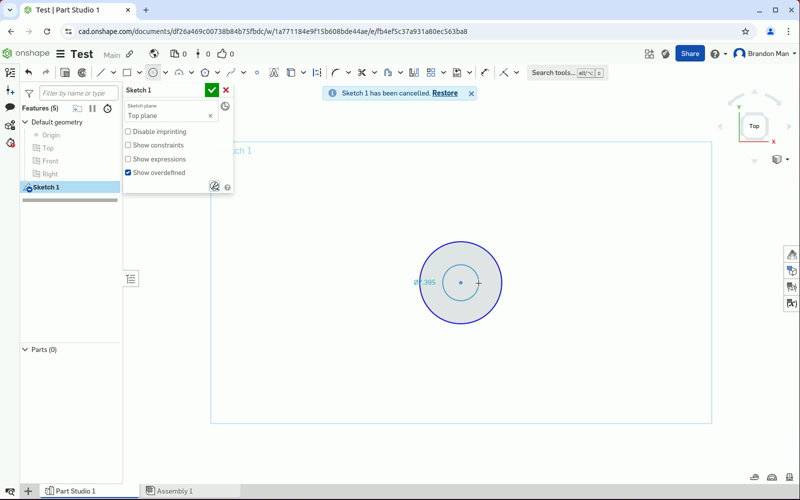
click(478, 282)
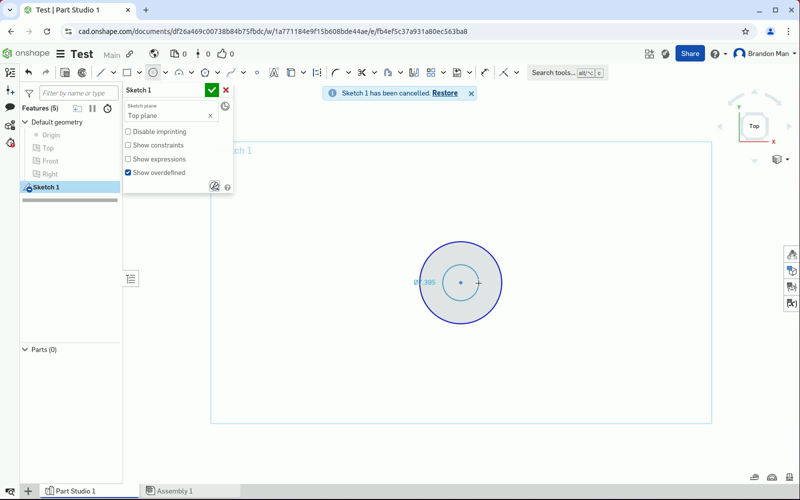
key(esc)
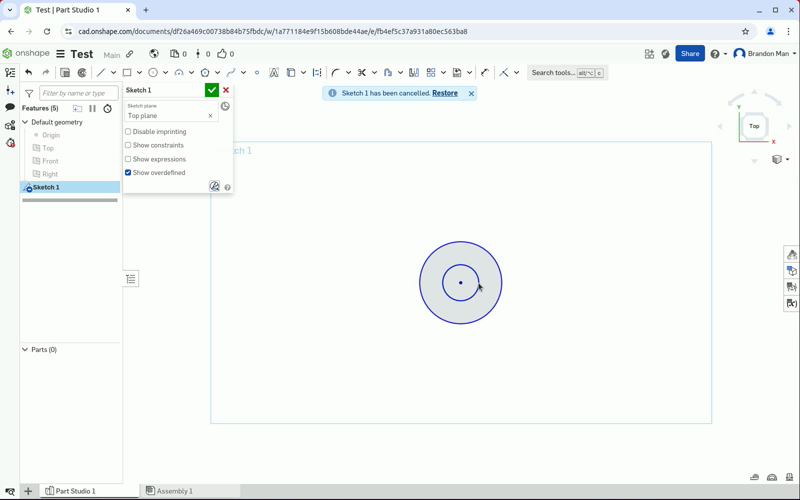
mouse_move(437, 298)
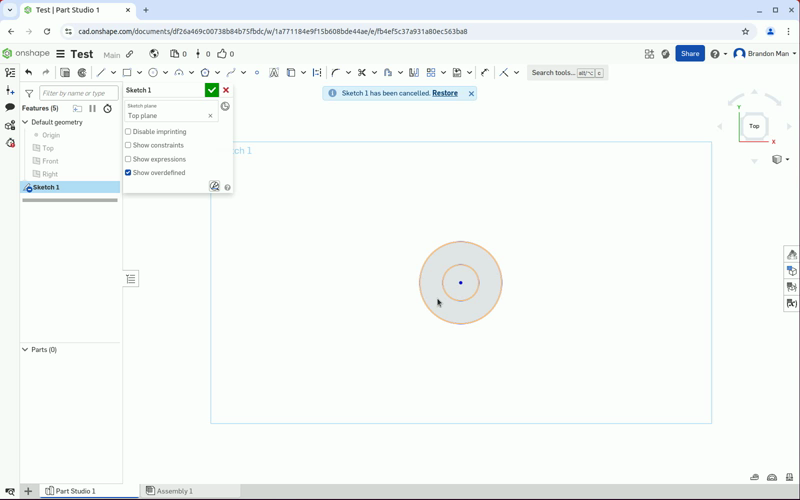
click(437, 298)
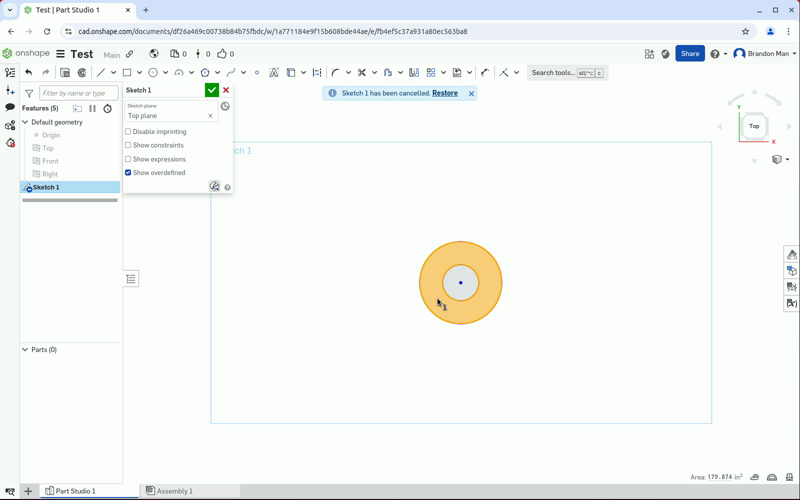
mouse_move(73, 352)
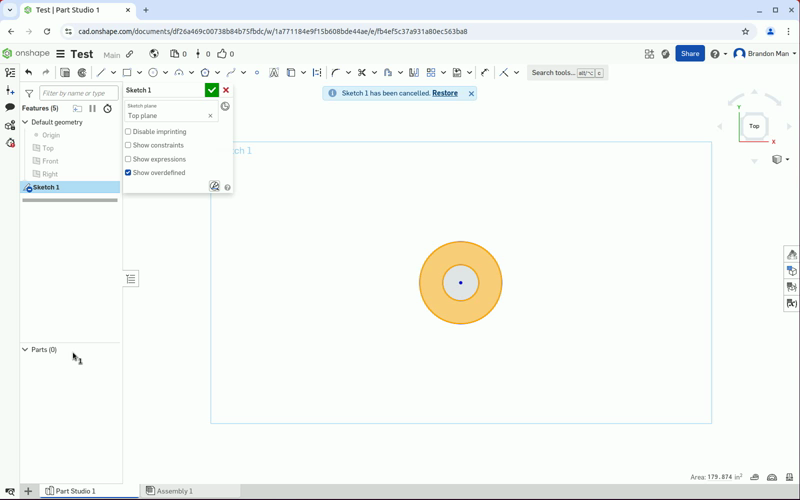
key(shift+y)
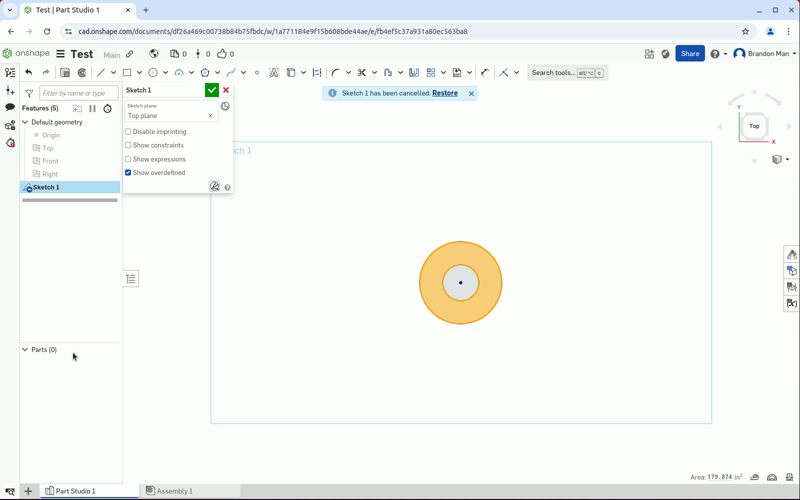
key(shift+e)
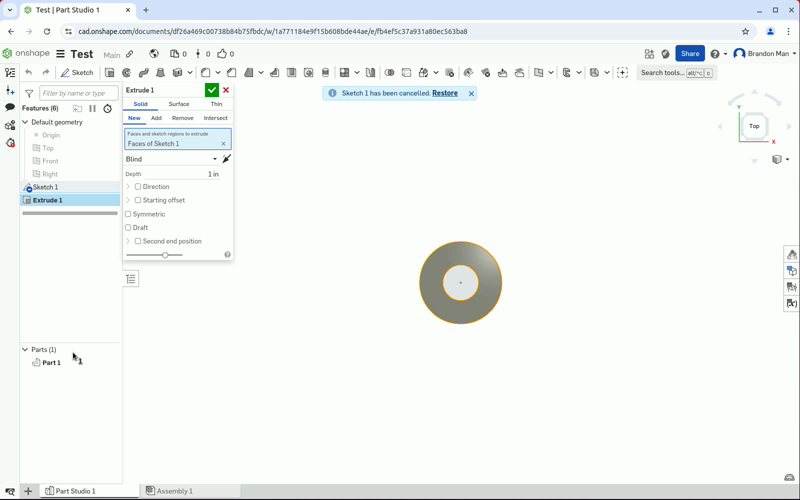
mouse_move(143, 106)
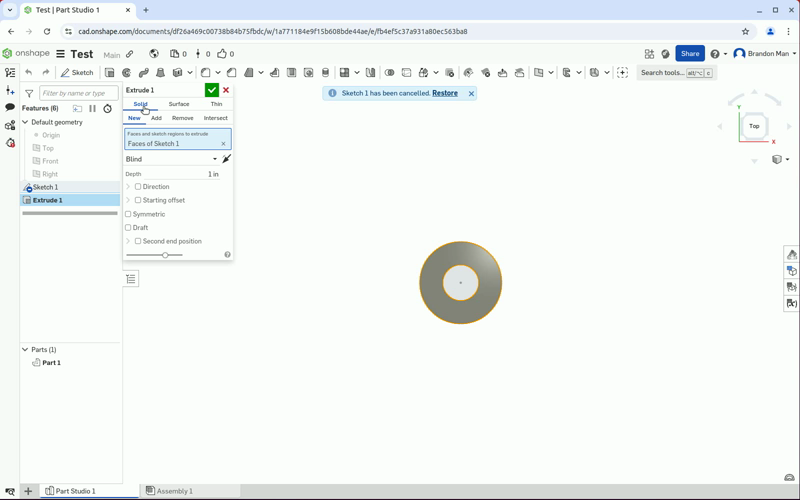
click(143, 106)
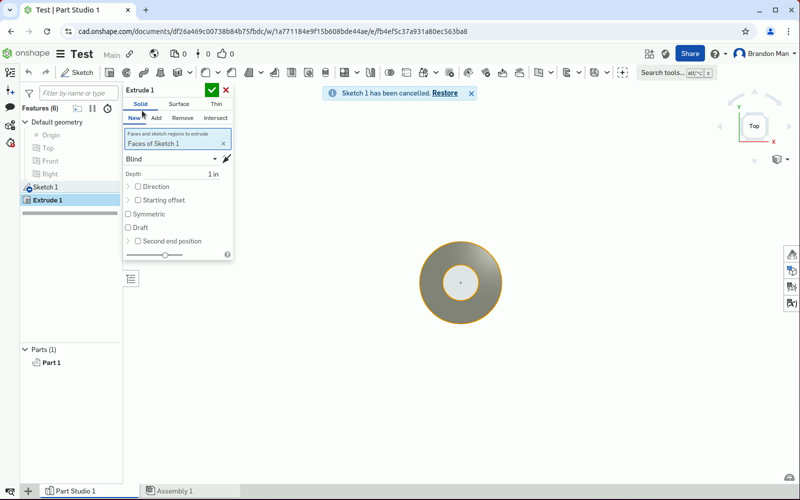
mouse_move(137, 120)
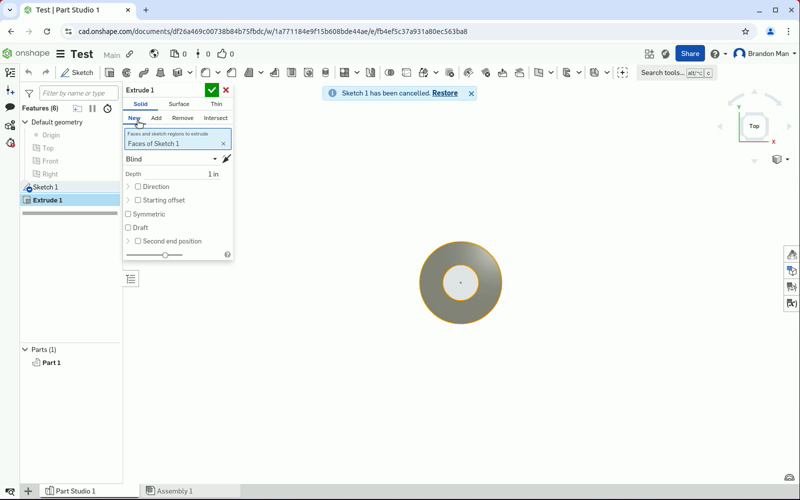
click(137, 120)
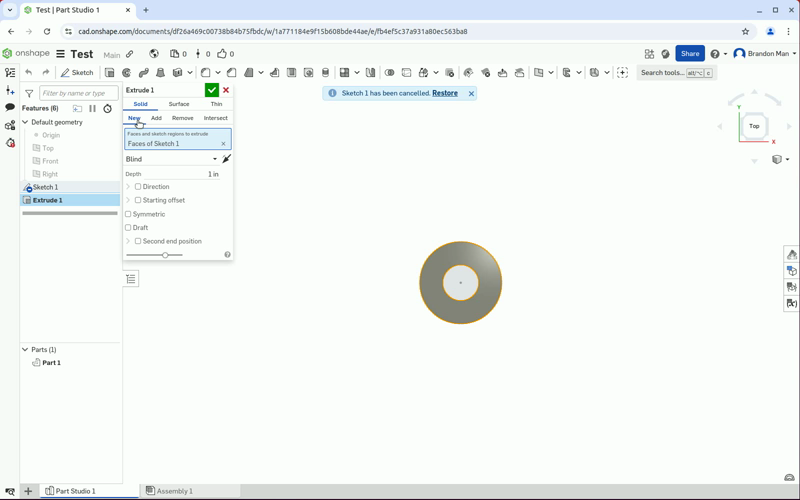
key(tab, 4)
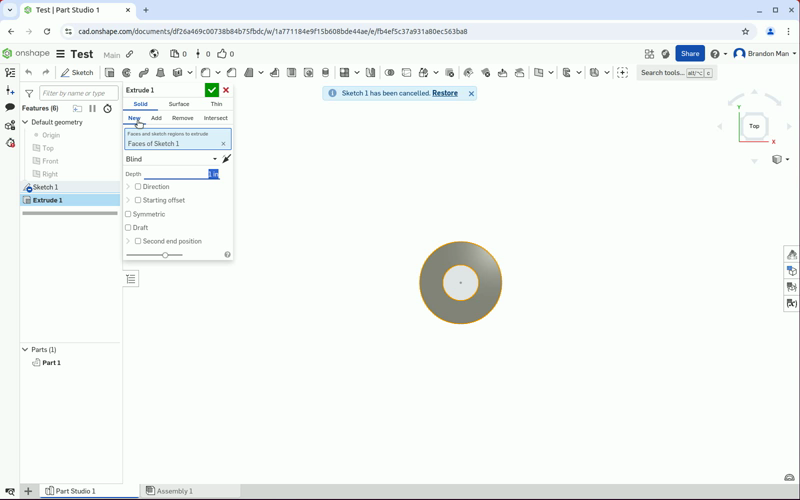
text(8.425)
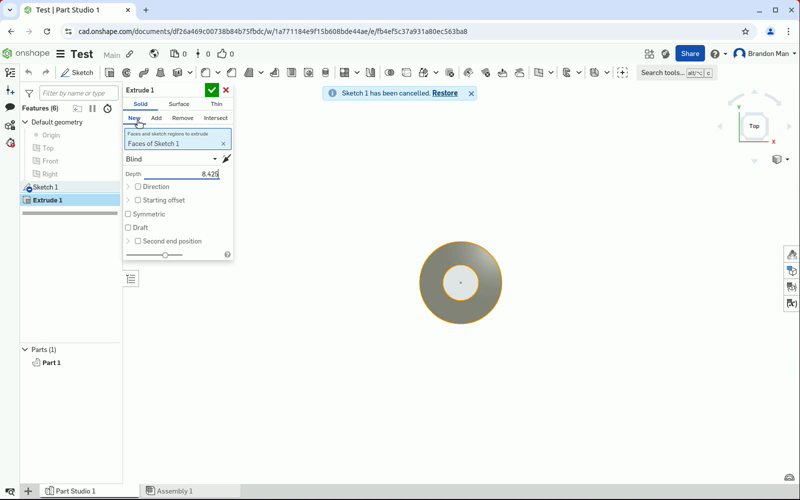
key(enter)
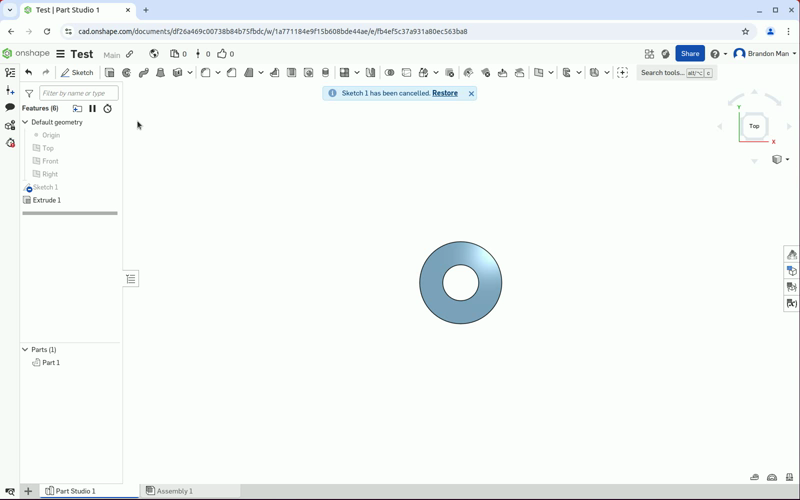
key(shift+h)
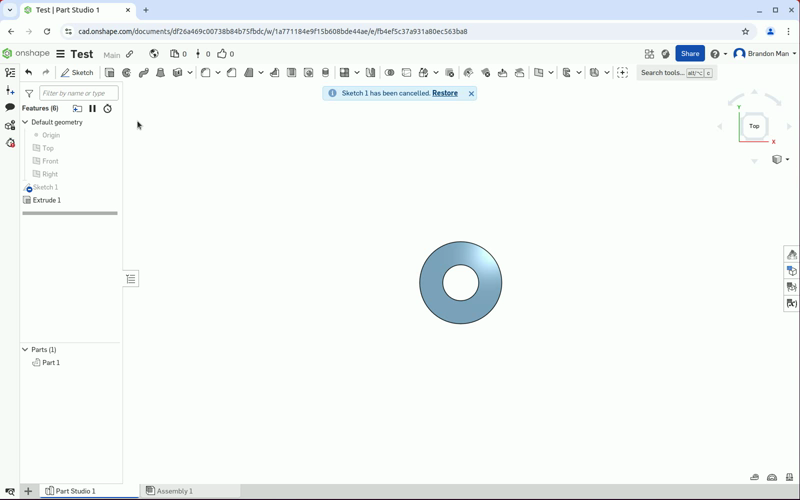
key(shift+h)
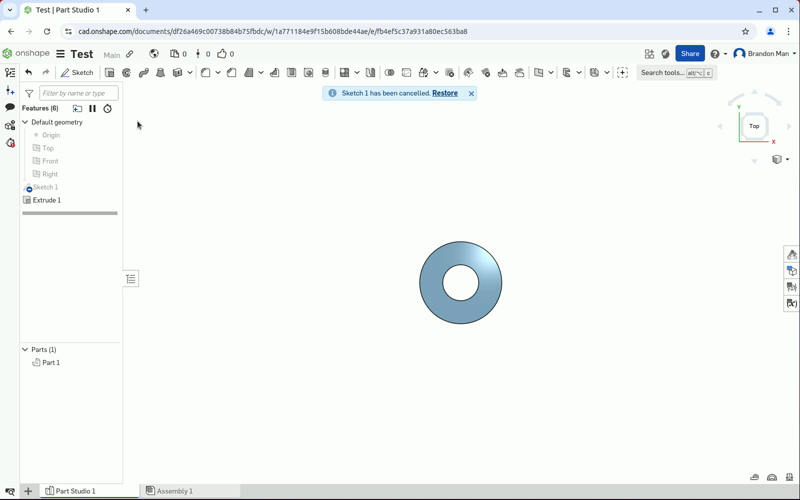
mouse_move(73, 189)
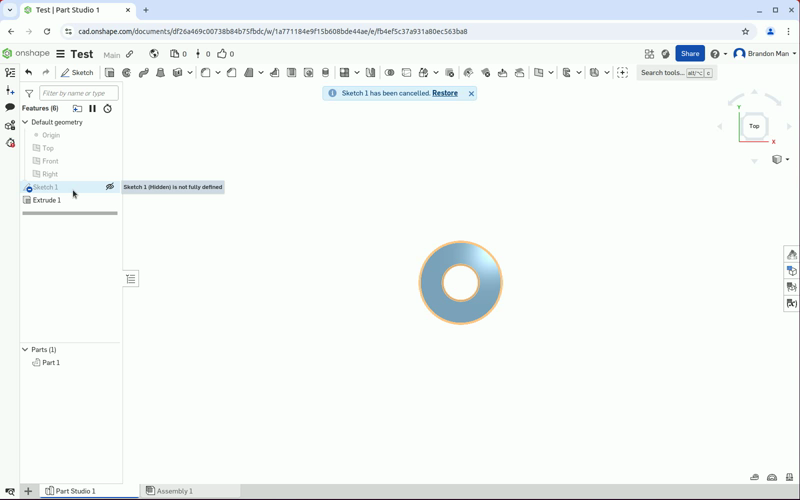
click(73, 189)
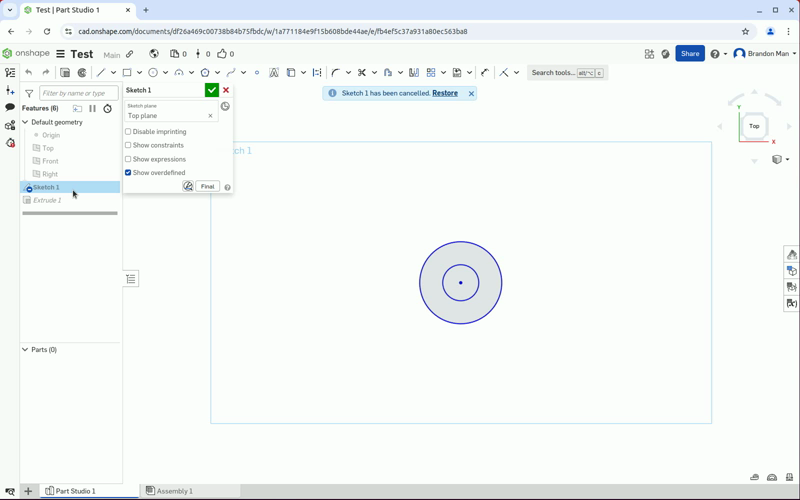
mouse_move(229, 92)
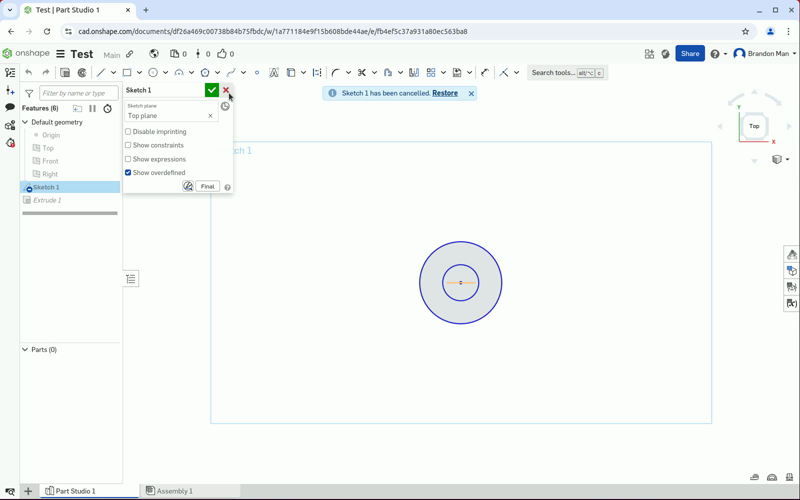
click(229, 92)
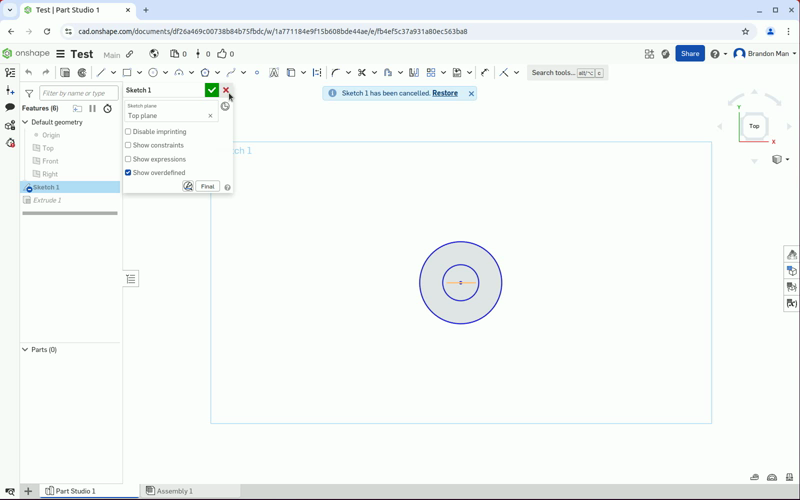
key(shift+s)
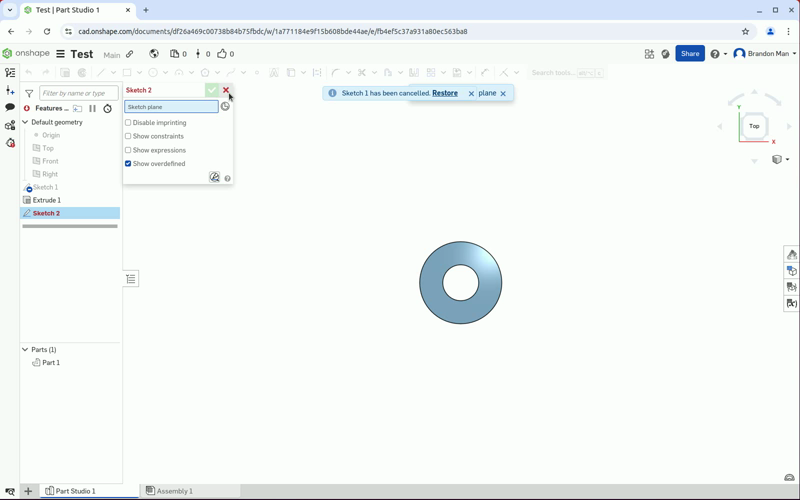
mouse_move(73, 150)
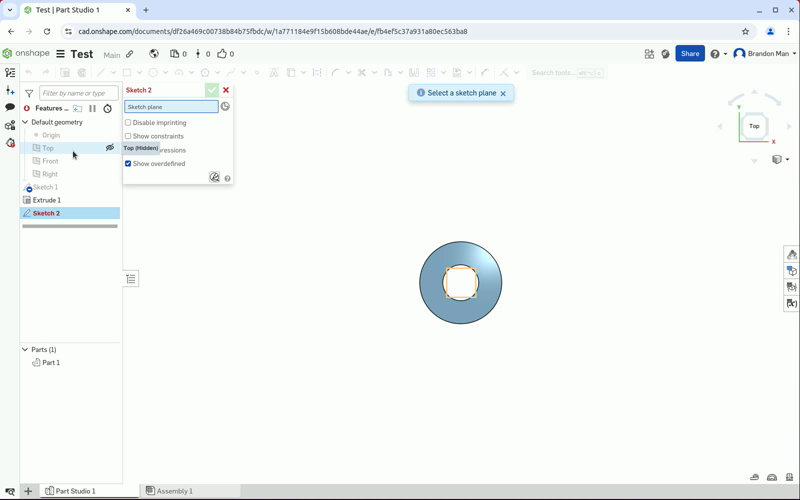
click(73, 150)
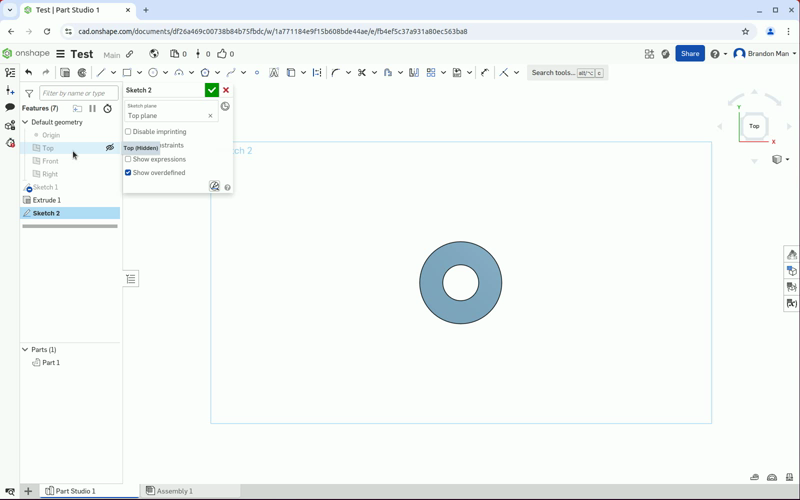
mouse_move(73, 352)
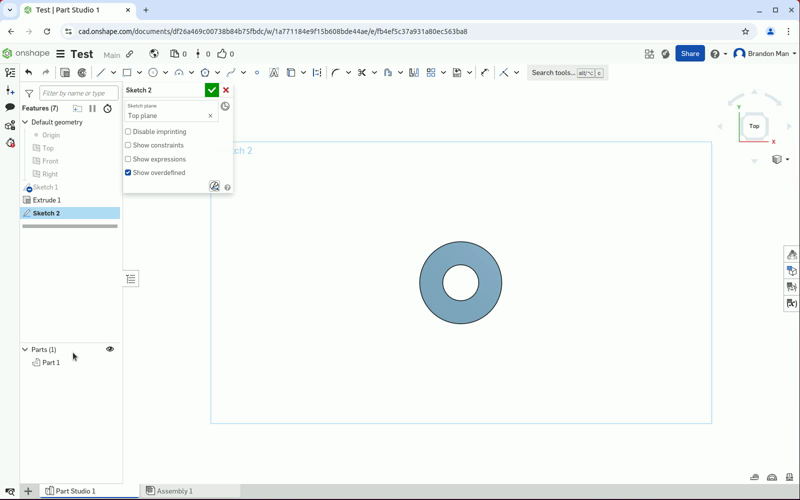
key(y)
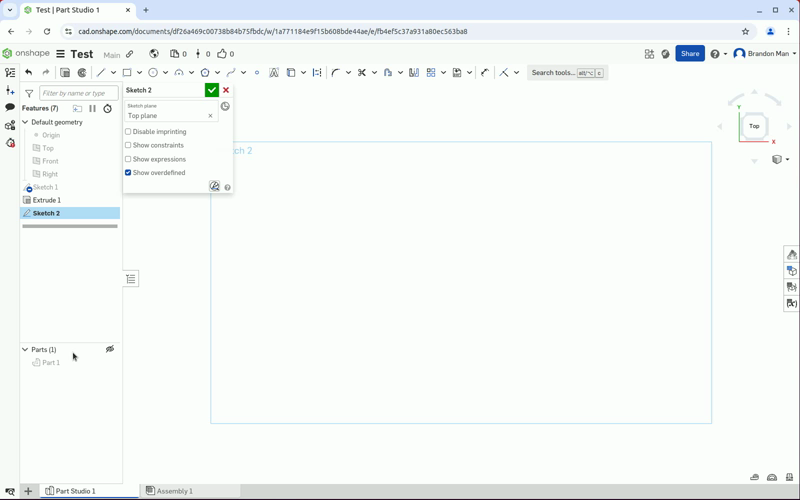
key(a)
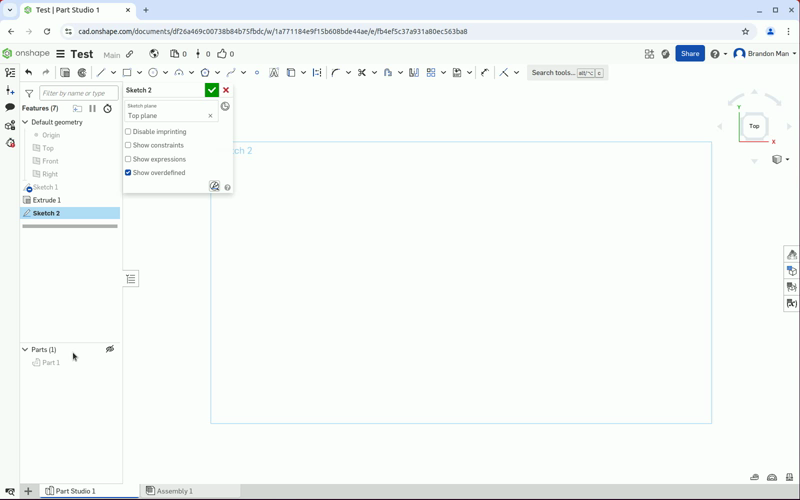
key_down(shift)
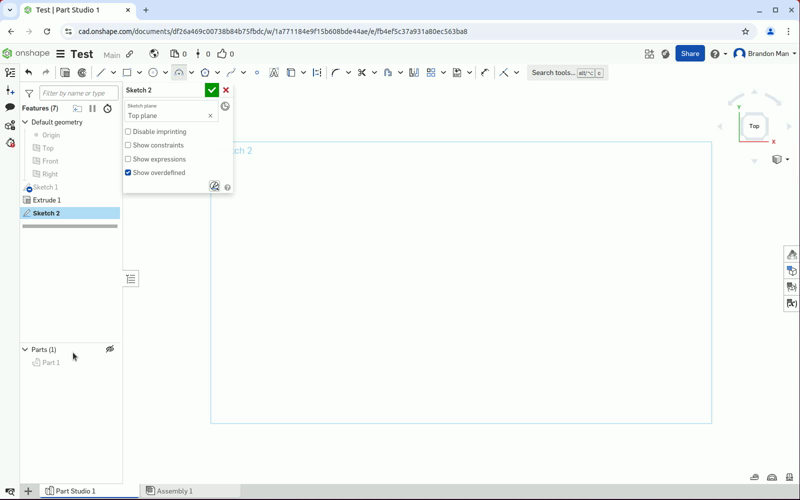
mouse_move(379, 361)
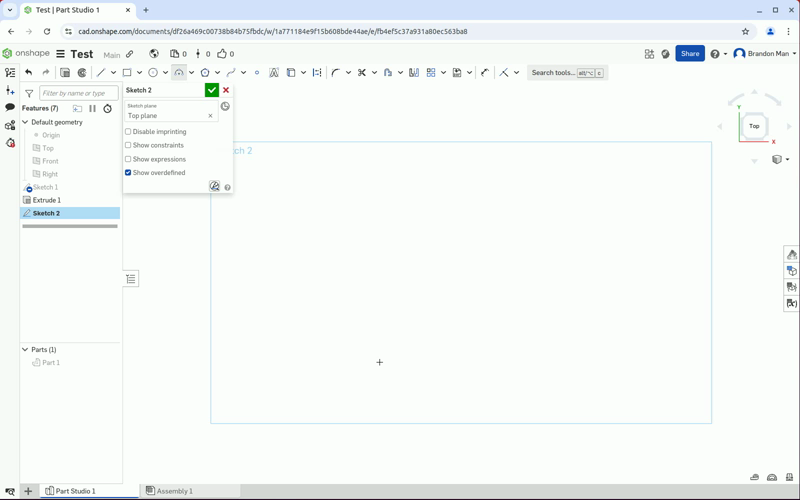
click(379, 361)
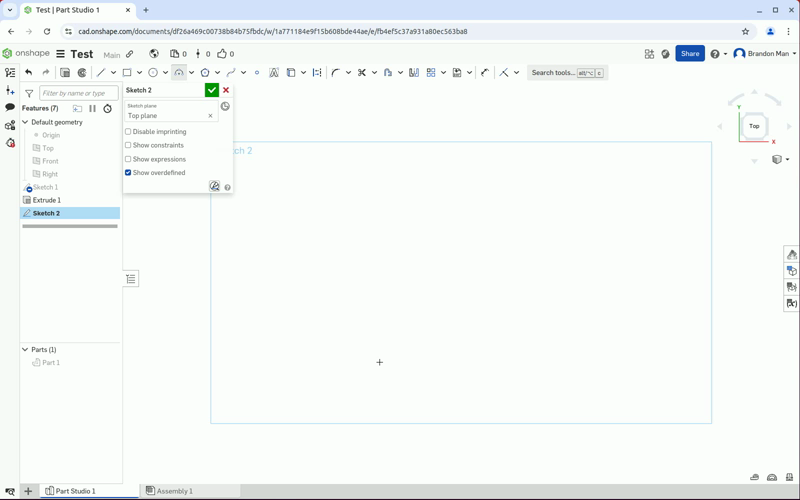
key_up(shift)
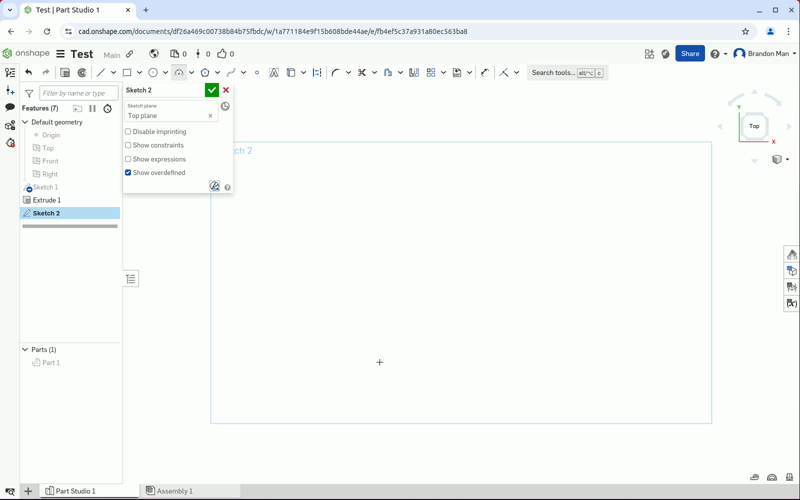
key_down(shift)
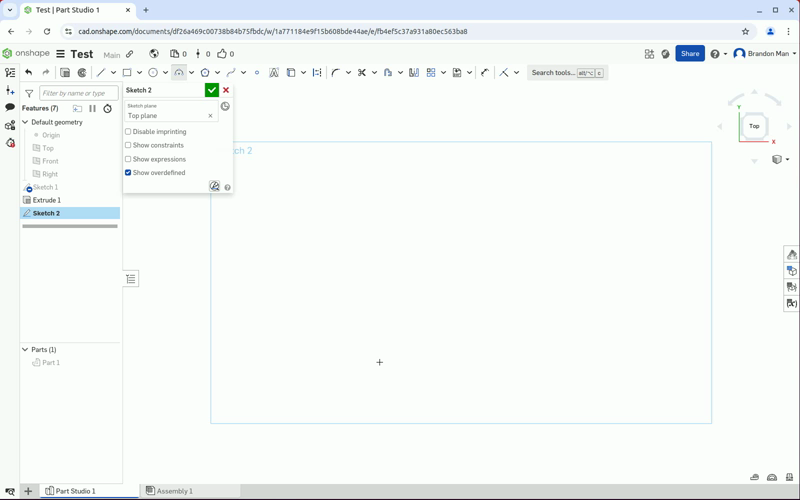
mouse_move(542, 361)
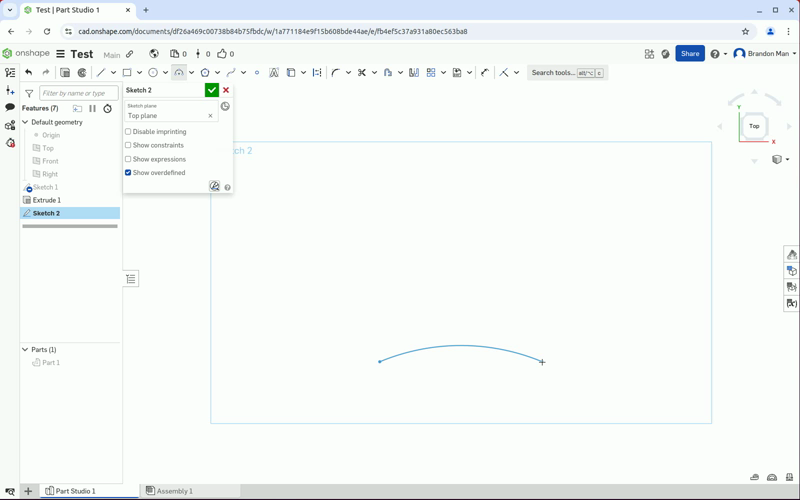
click(542, 361)
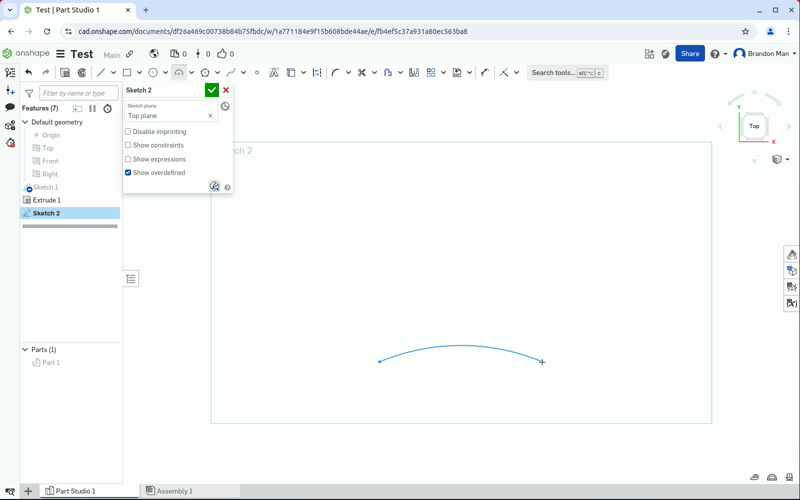
mouse_move(461, 395)
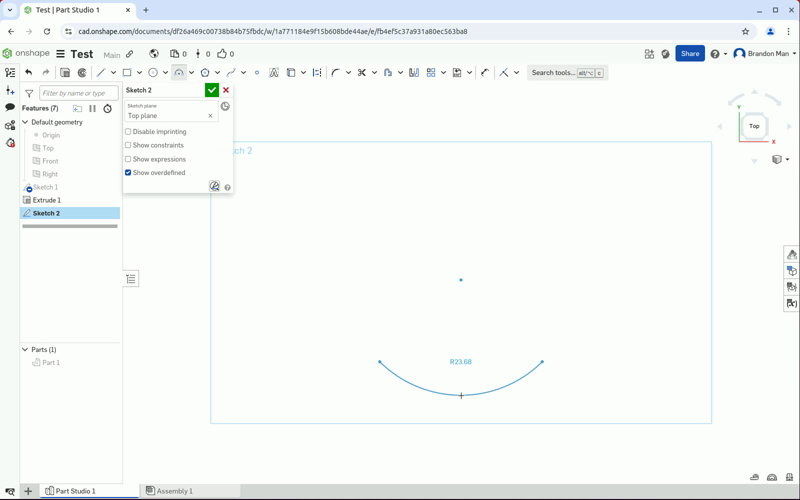
click(461, 395)
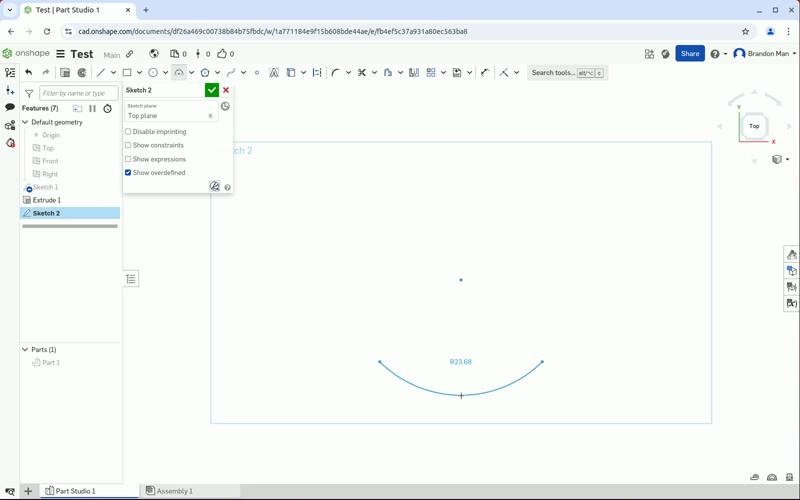
key_up(shift)
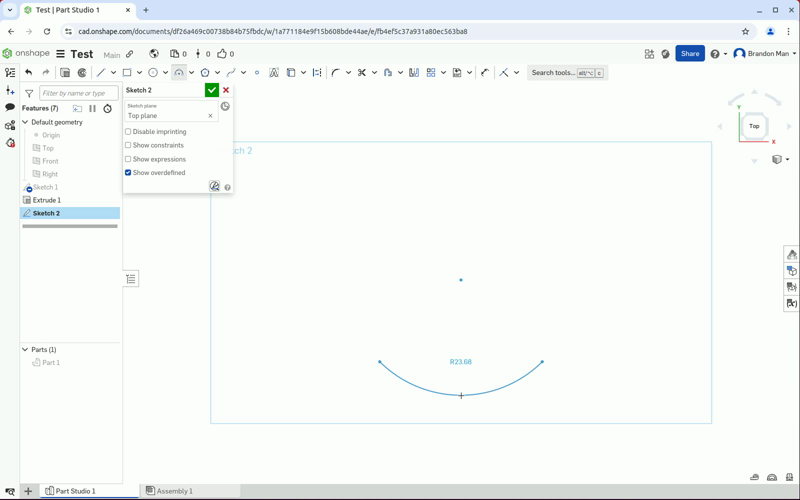
key(esc)
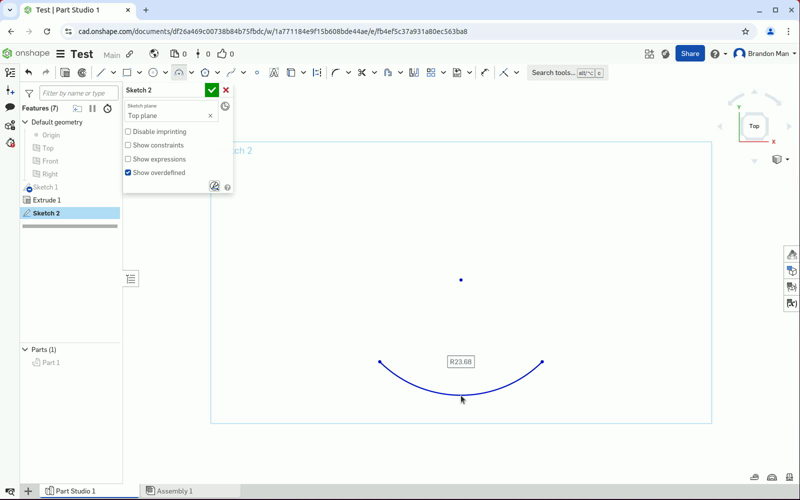
key(l)
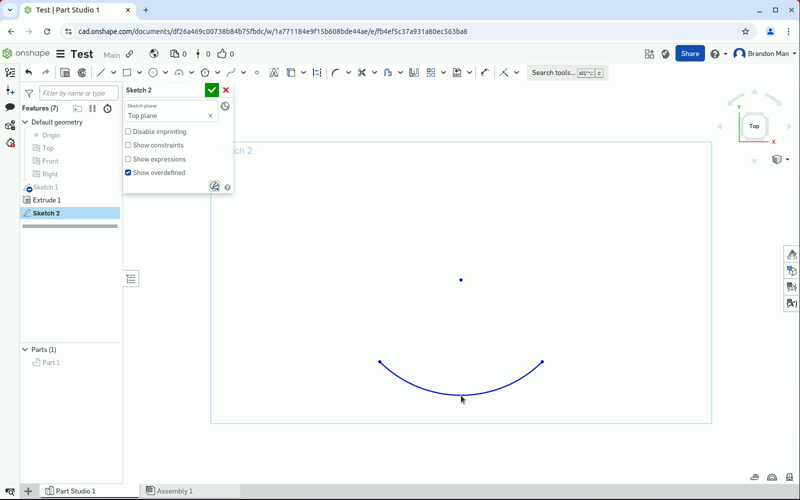
mouse_move(542, 361)
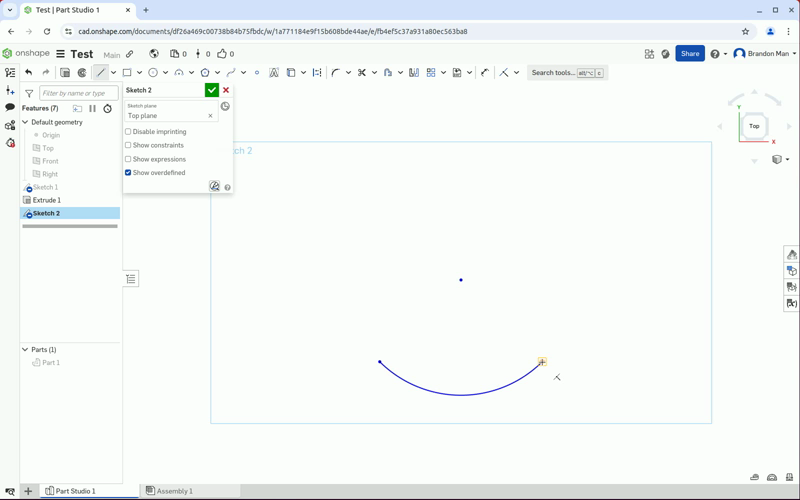
click(542, 361)
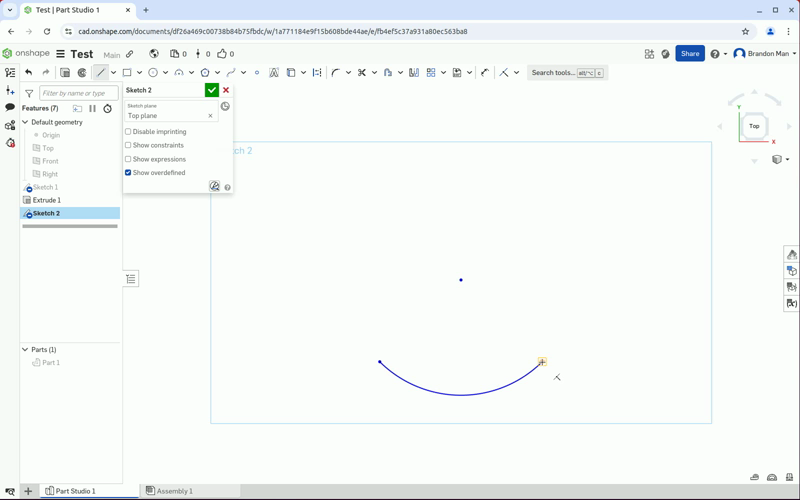
key_down(shift)
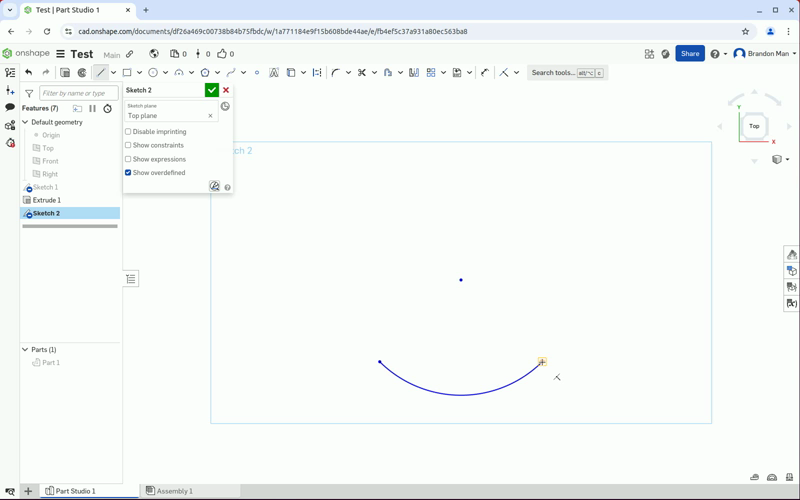
mouse_move(488, 175)
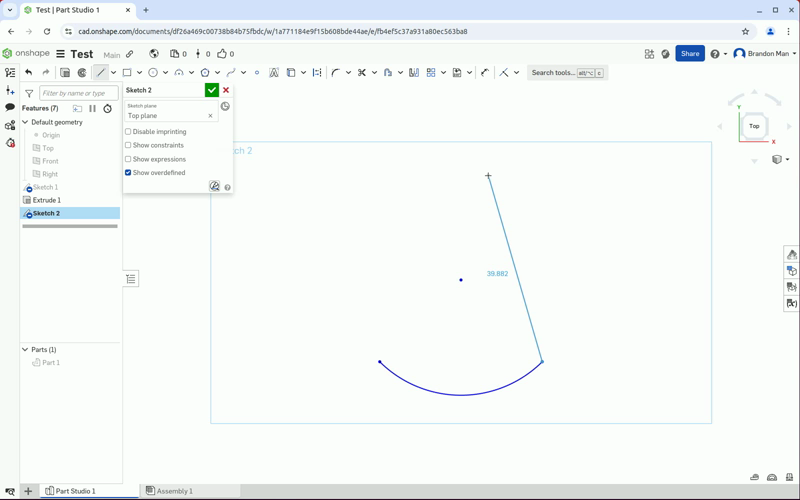
click(488, 175)
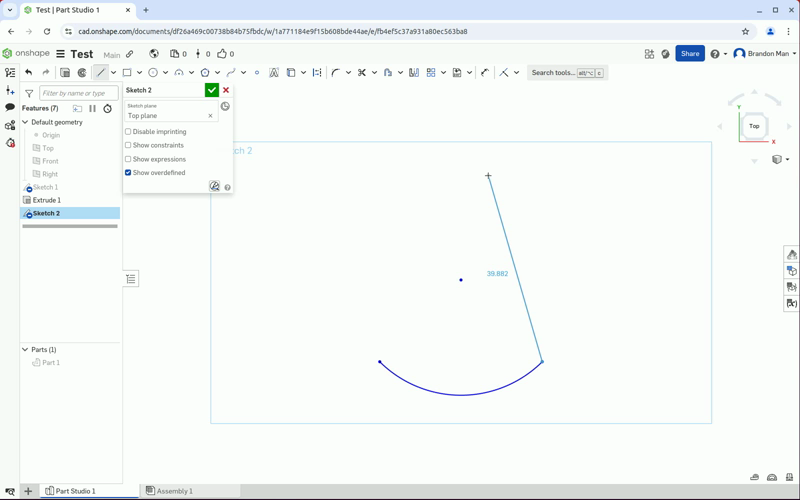
key_up(shift)
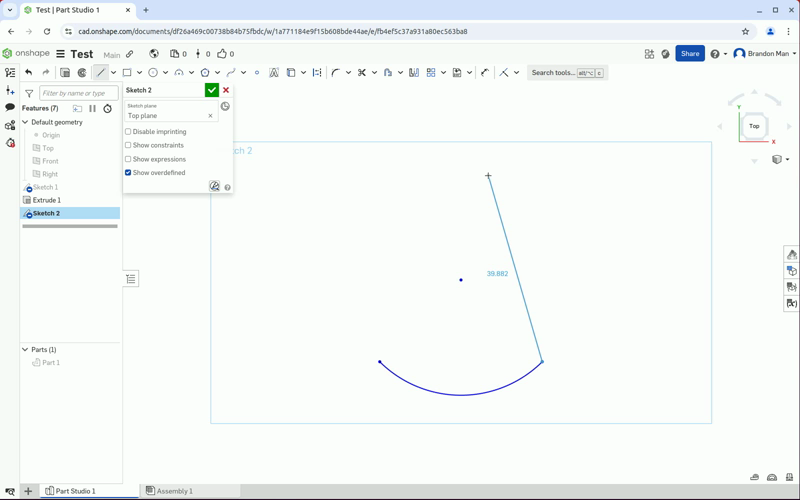
key(esc)
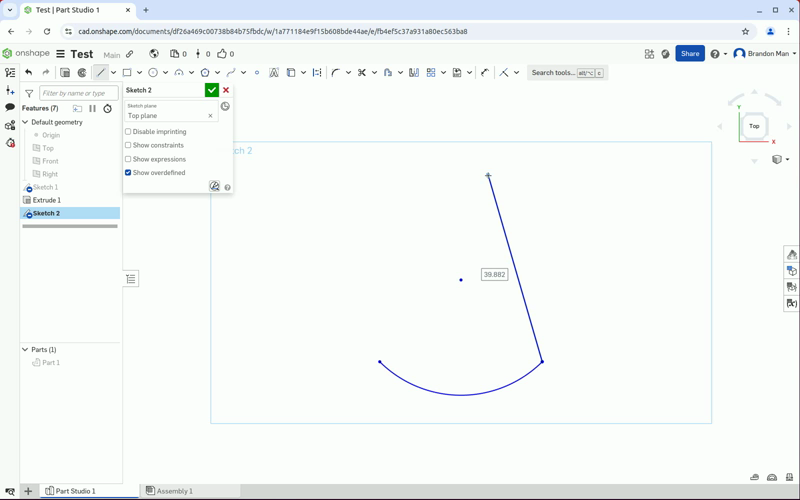
key(a)
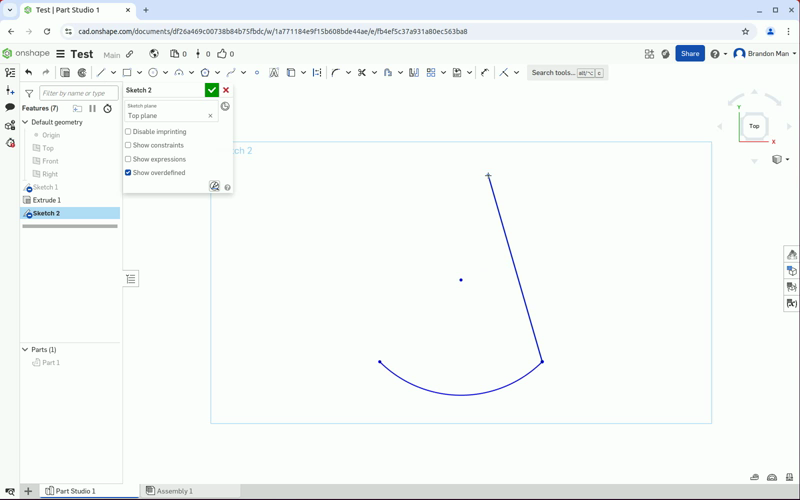
mouse_move(488, 175)
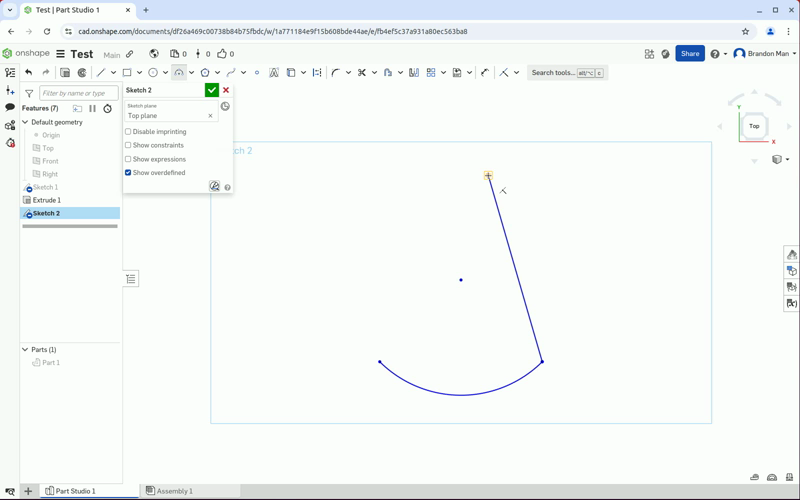
click(488, 175)
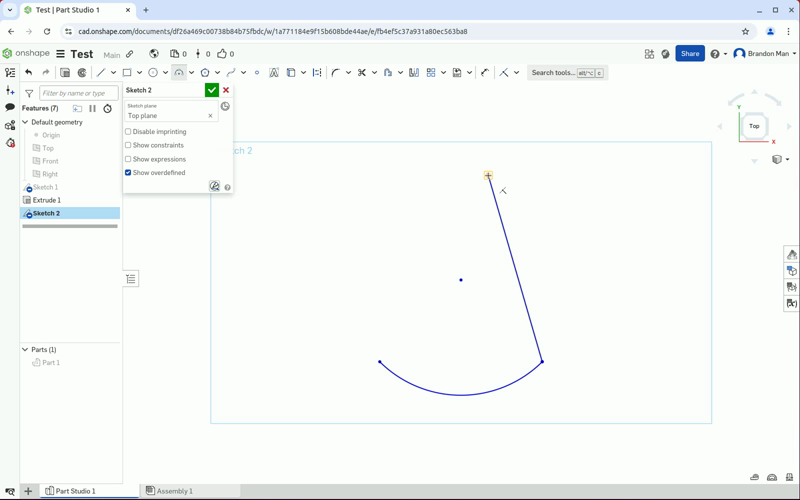
key_down(shift)
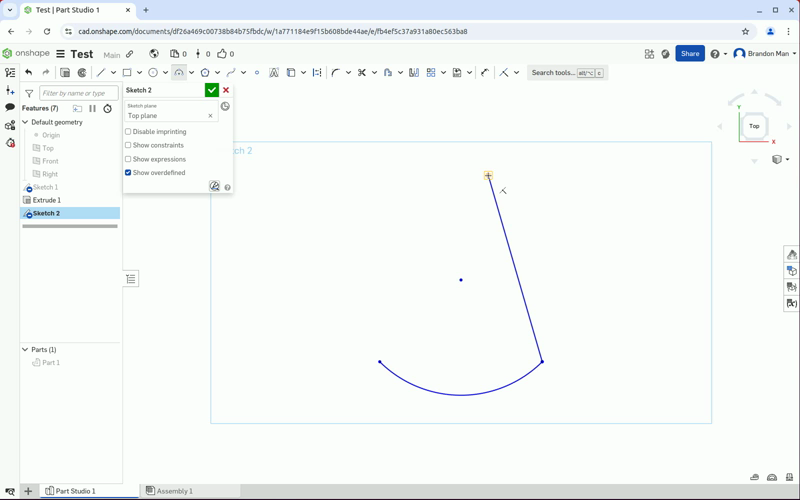
mouse_move(434, 175)
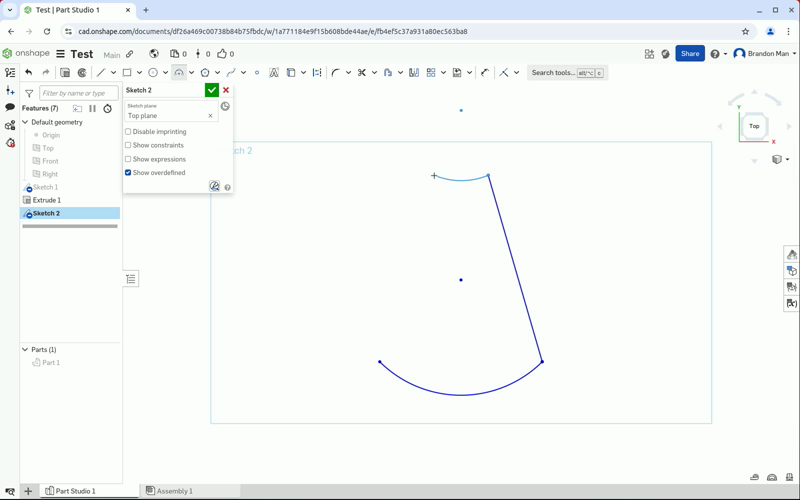
click(434, 175)
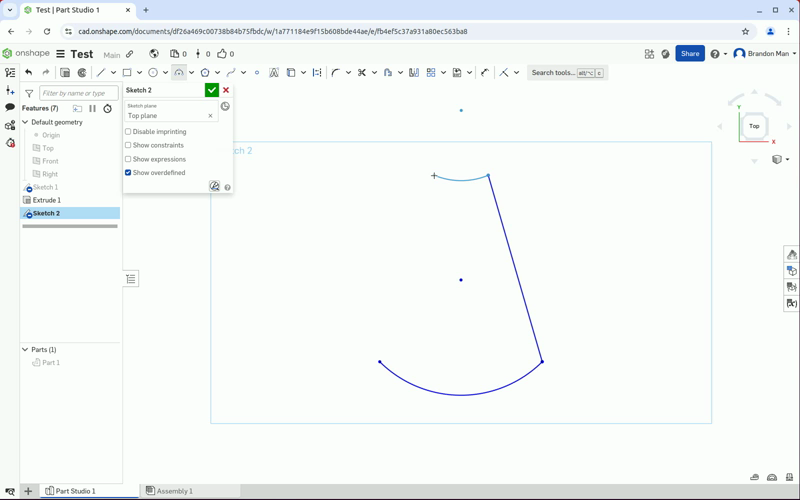
mouse_move(461, 171)
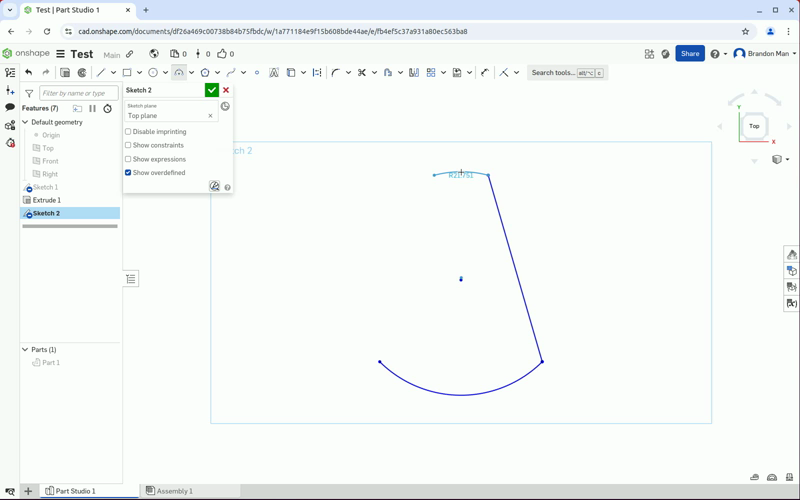
click(461, 171)
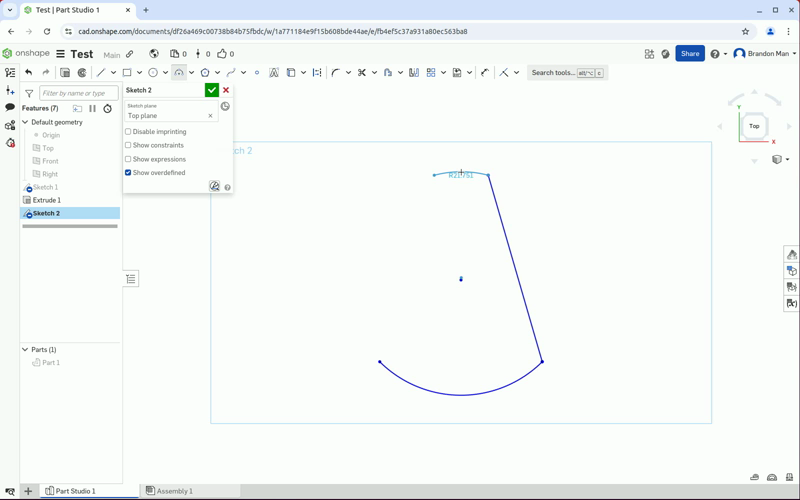
key_up(shift)
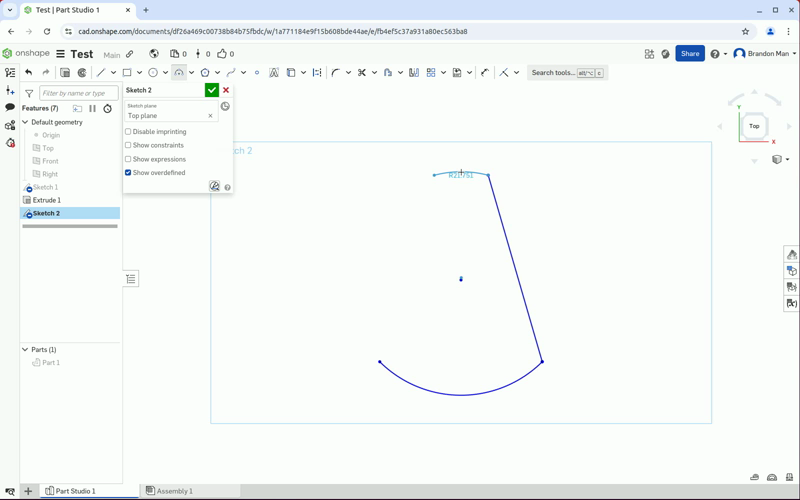
key(esc)
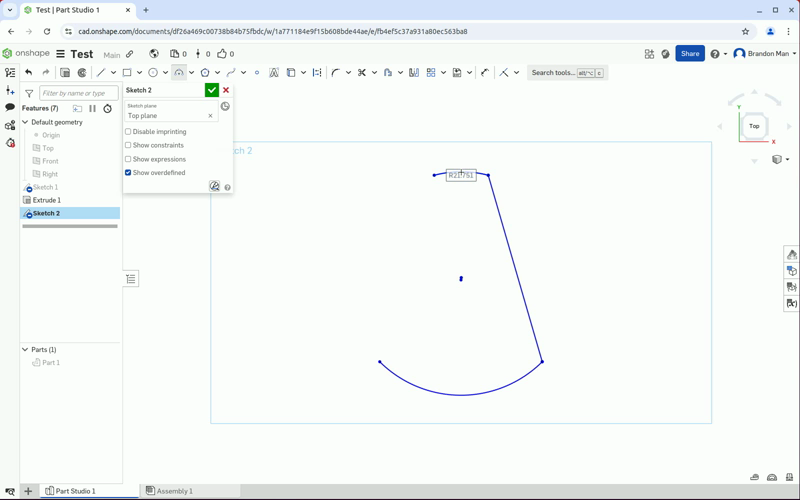
key(l)
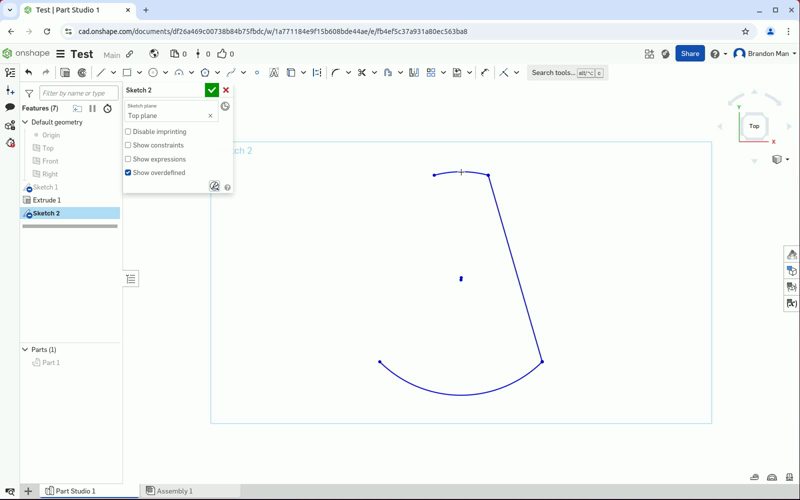
mouse_move(434, 175)
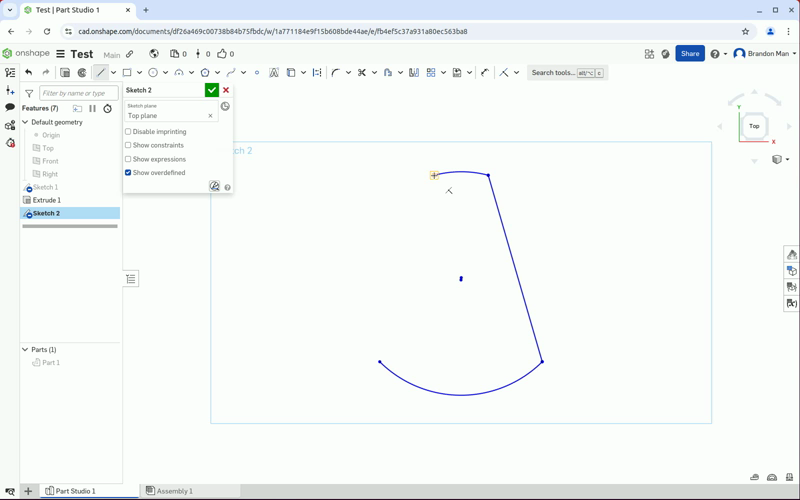
click(434, 175)
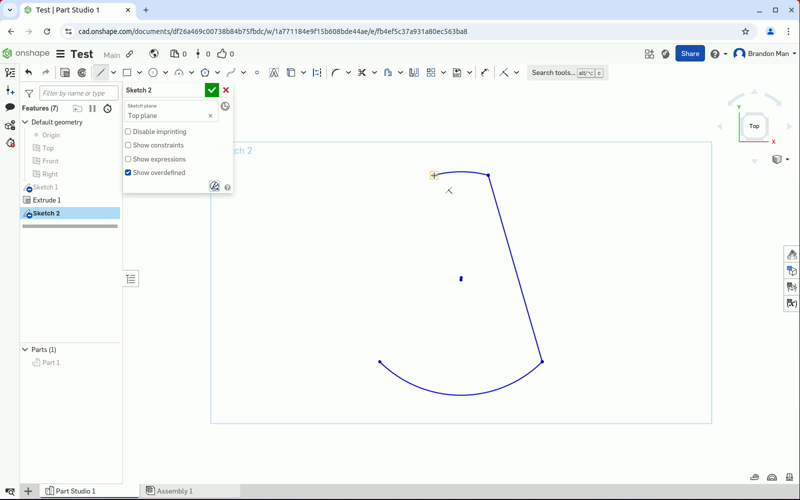
key_down(shift)
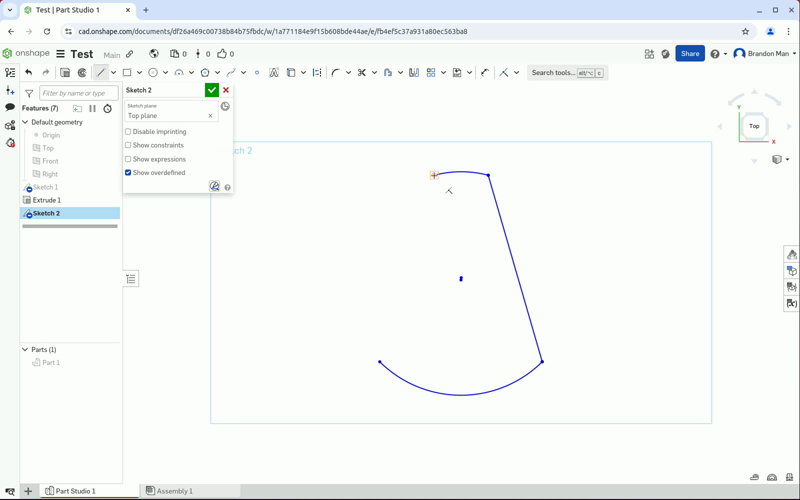
mouse_move(379, 361)
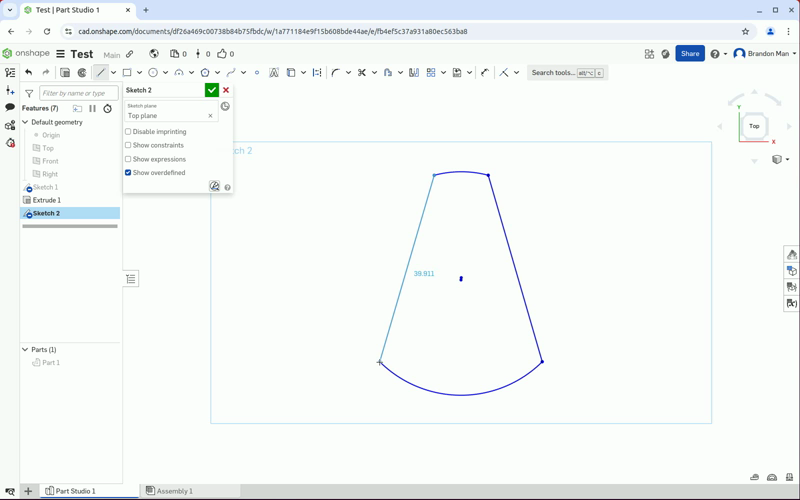
key_up(shift)
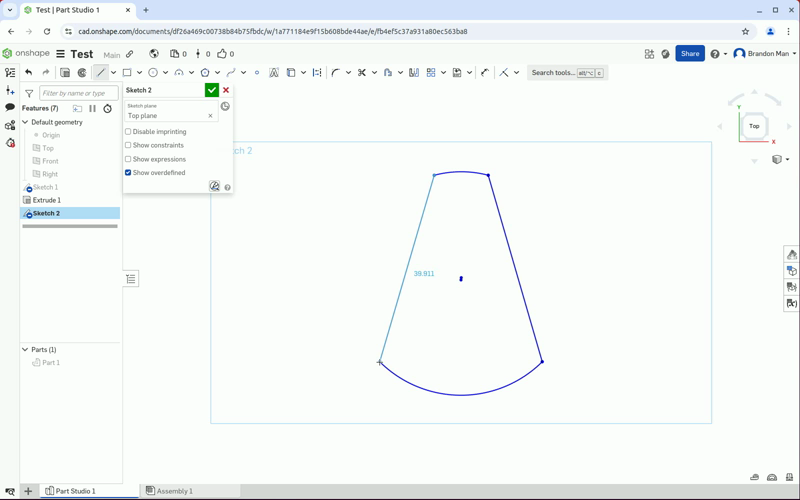
click(379, 361)
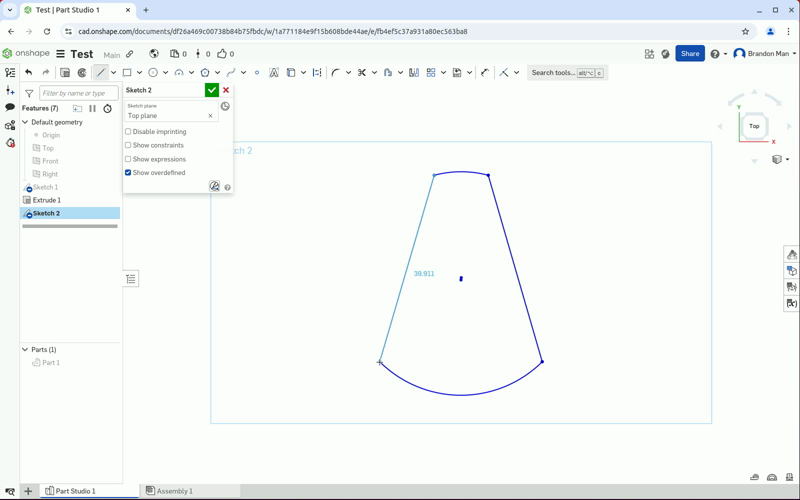
key(esc)
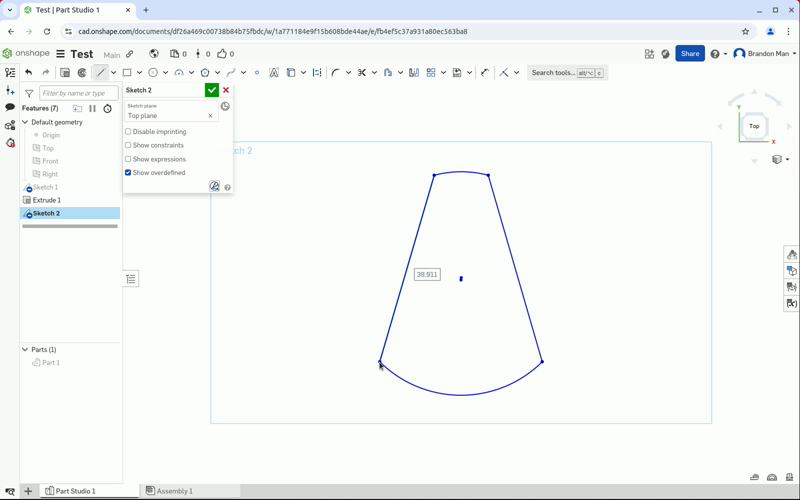
key(c)
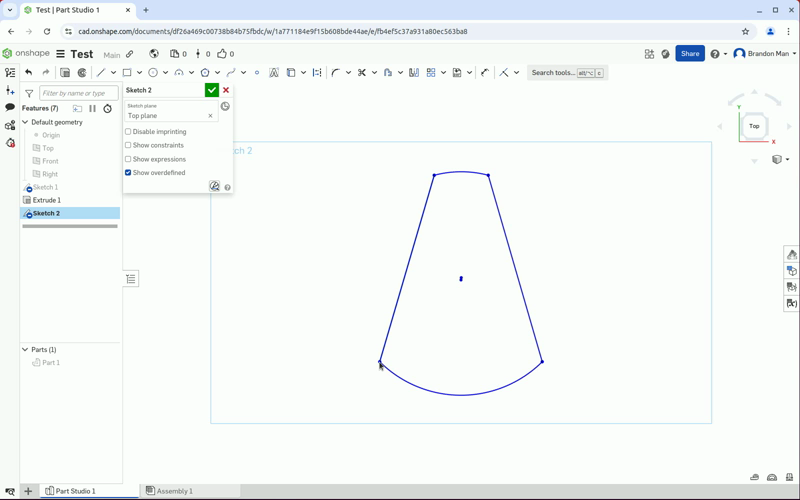
key_down(shift)
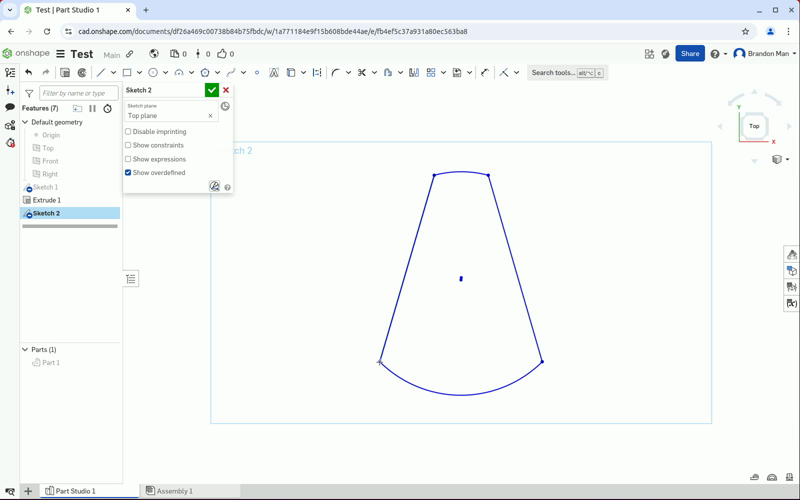
mouse_move(459, 283)
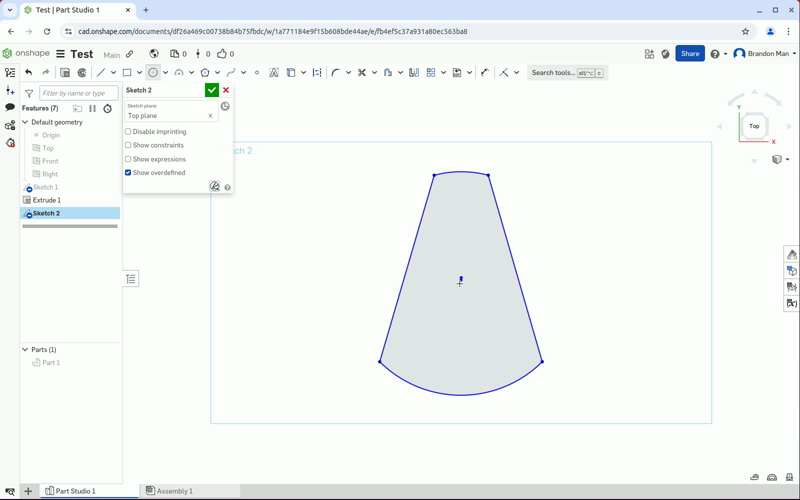
scroll(6)
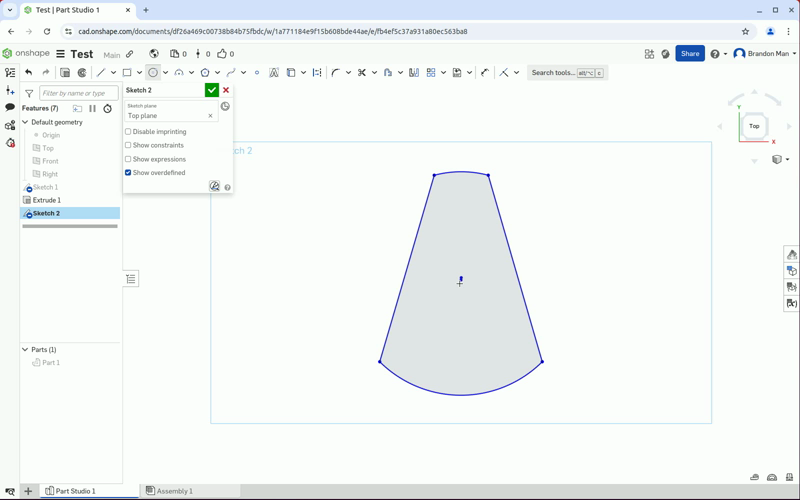
scroll(6)
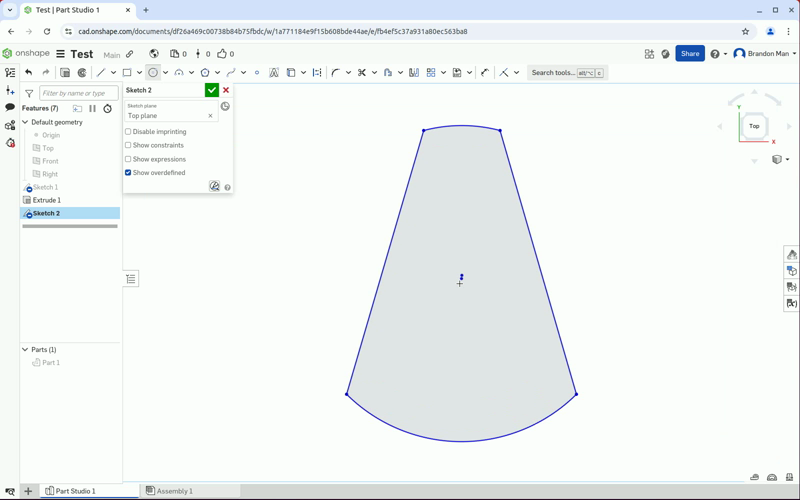
scroll(6)
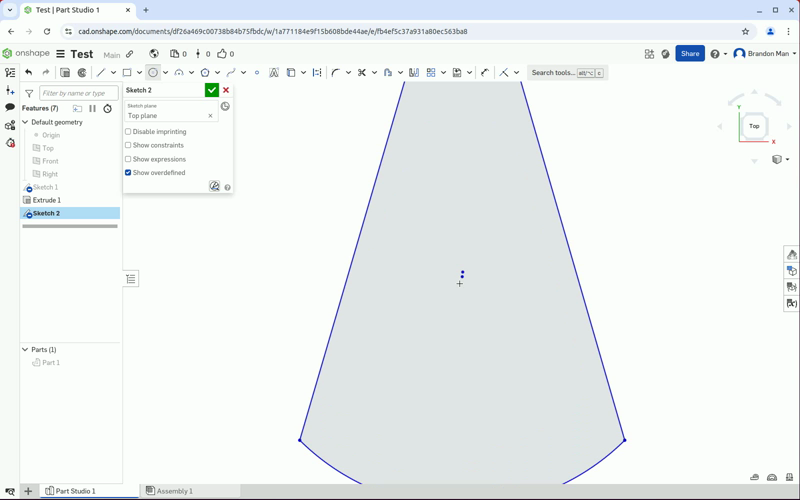
scroll(6)
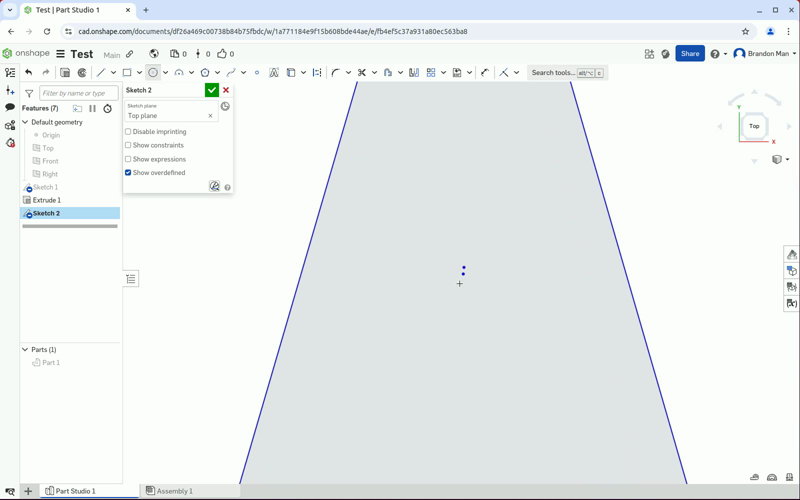
scroll(6)
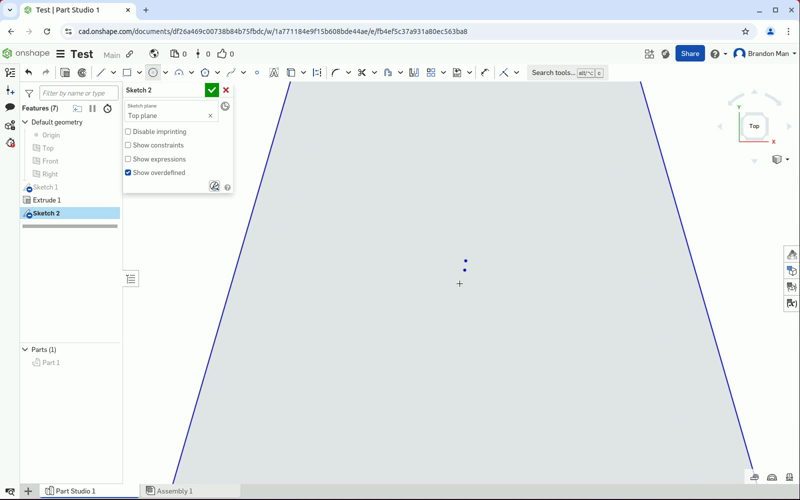
scroll(6)
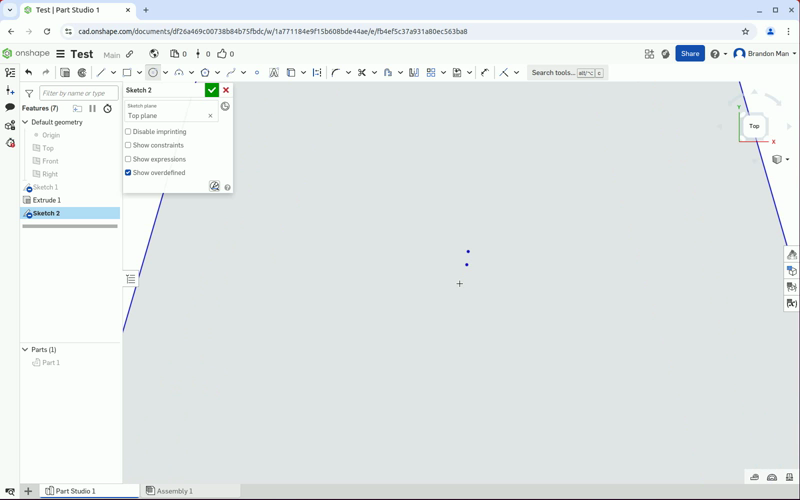
scroll(6)
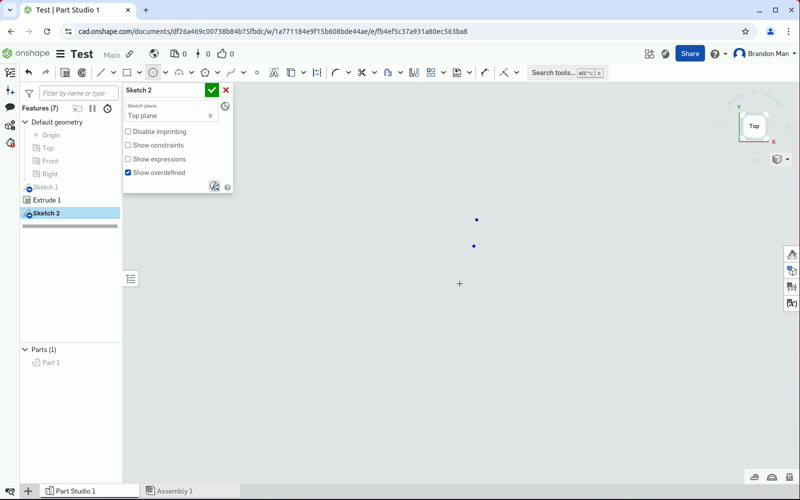
click(459, 283)
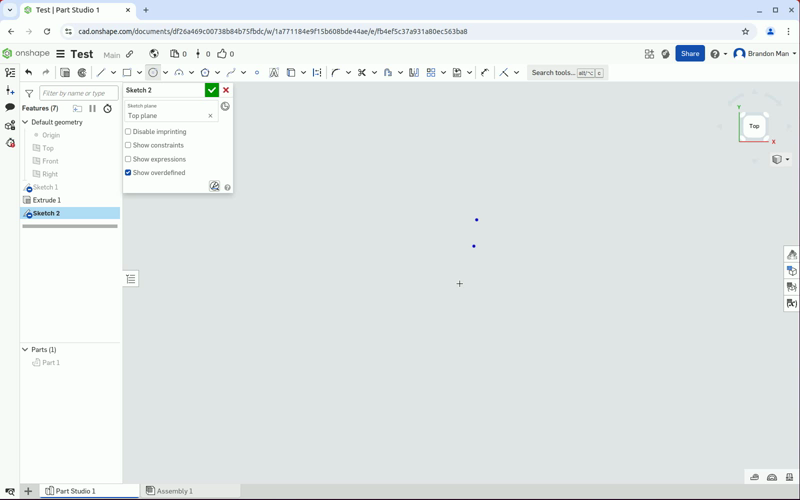
scroll(-6)
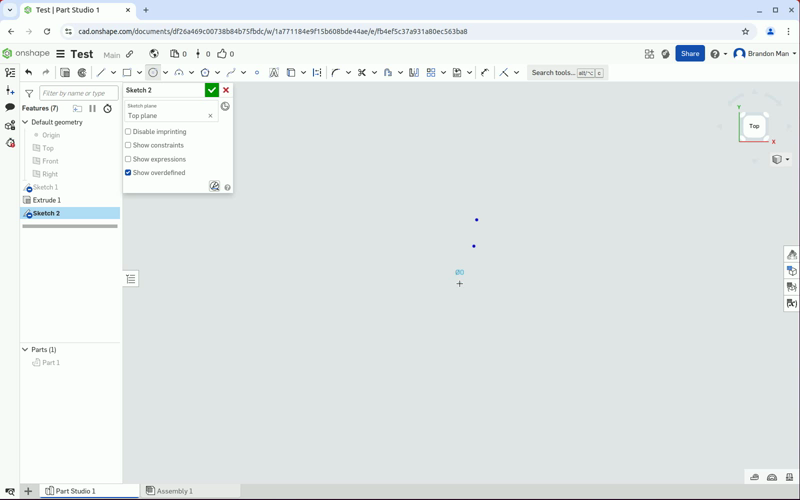
scroll(-6)
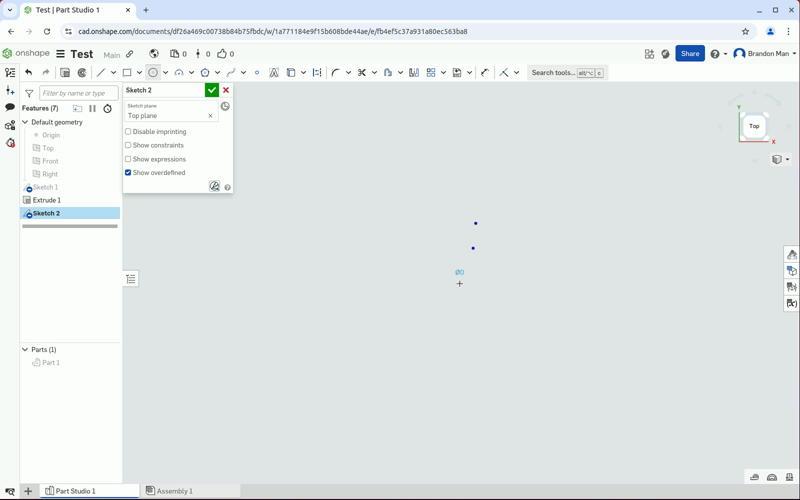
scroll(-6)
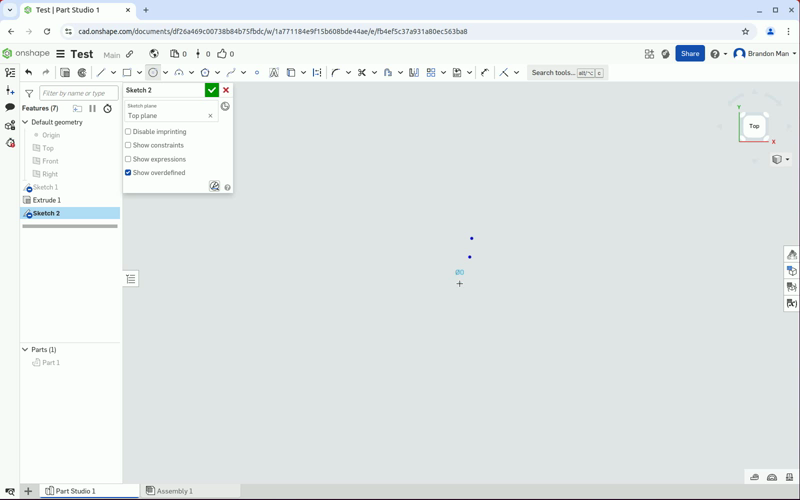
scroll(-6)
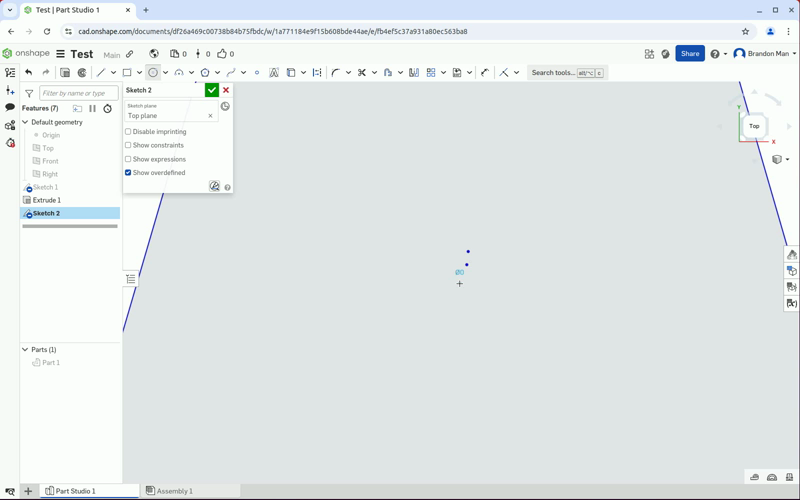
scroll(-6)
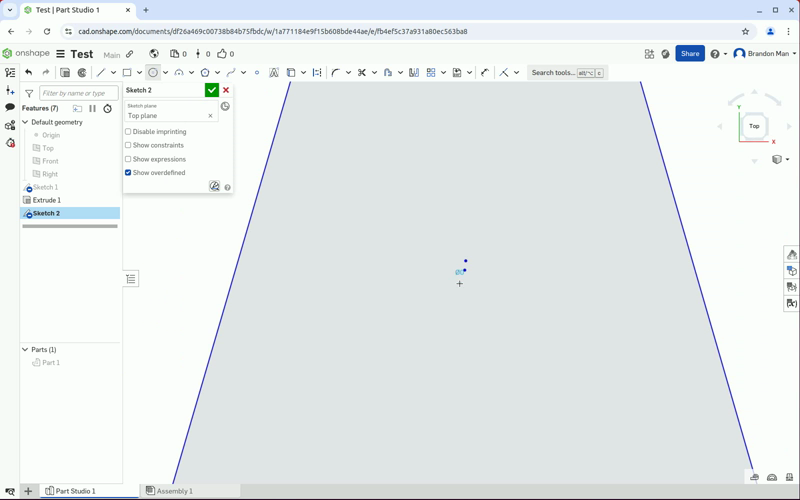
scroll(-6)
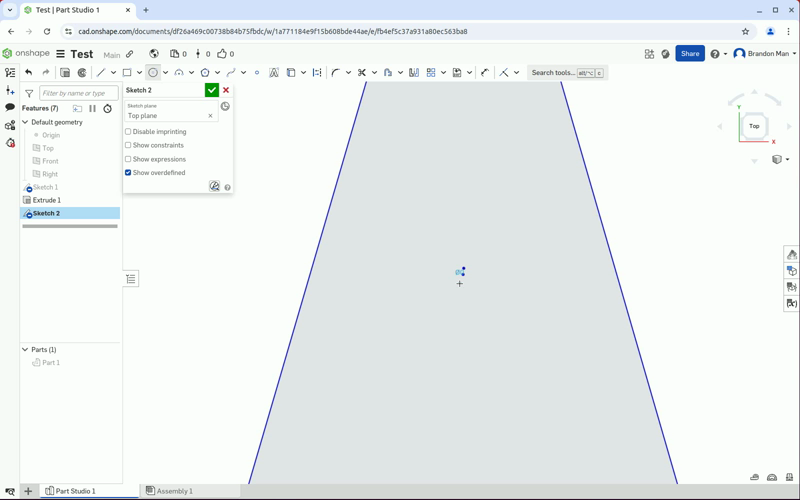
scroll(-6)
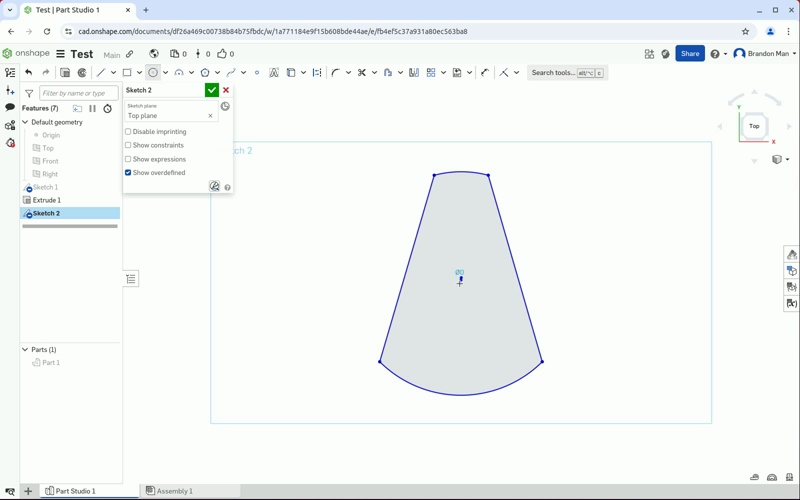
key_up(shift)
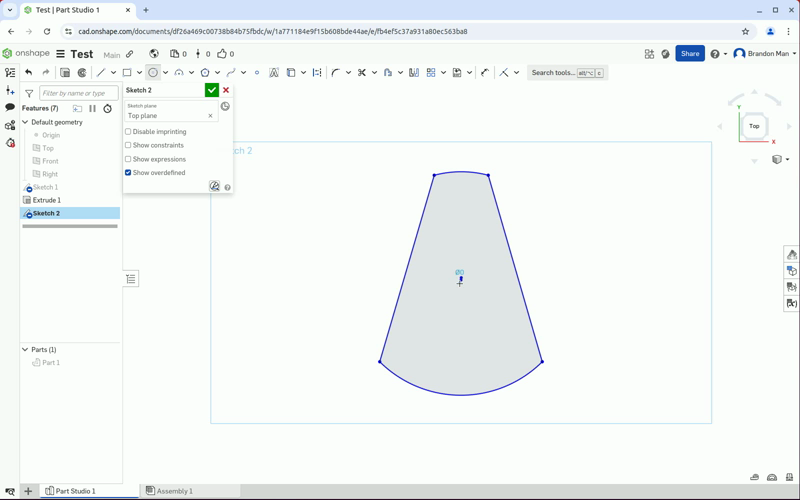
mouse_move(499, 283)
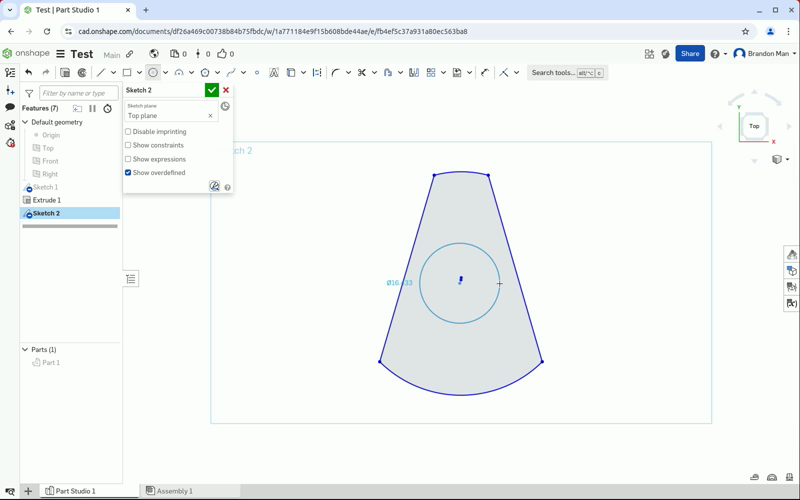
click(499, 283)
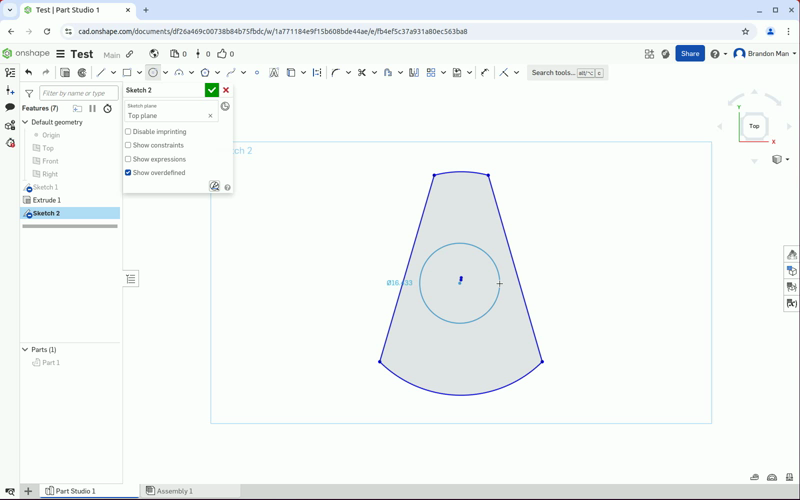
key(esc)
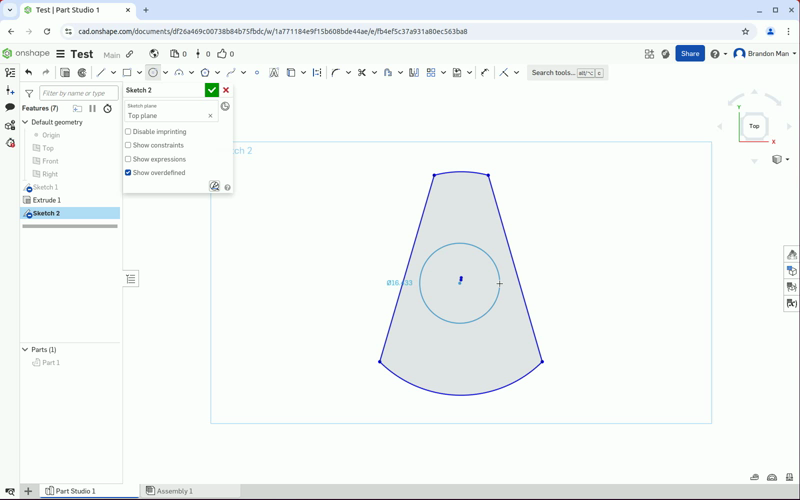
key(c)
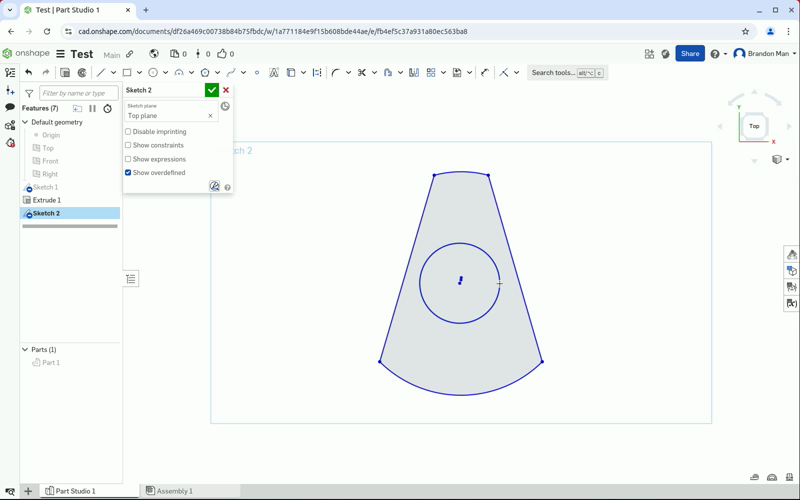
key_down(shift)
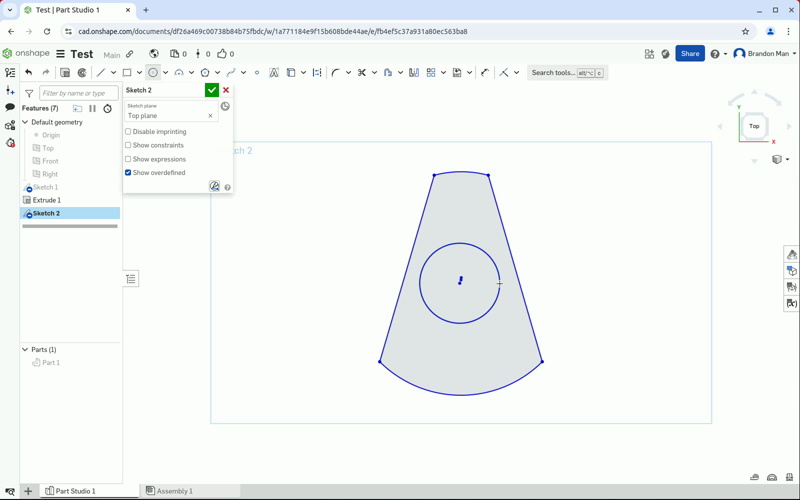
mouse_move(459, 203)
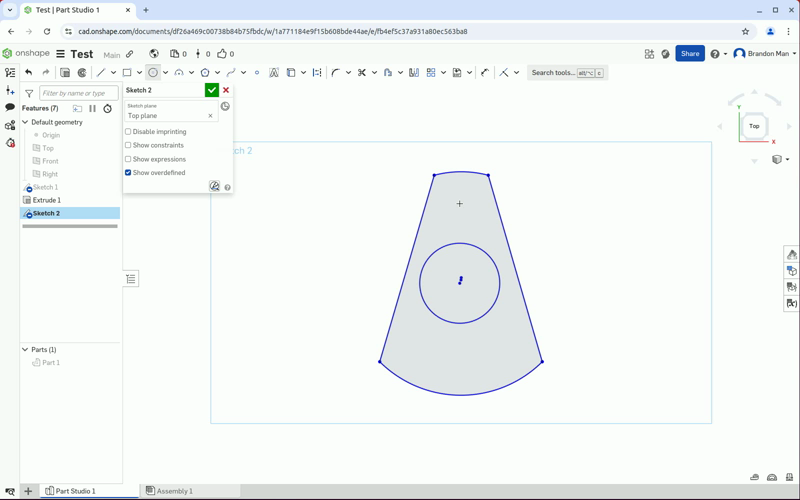
click(459, 203)
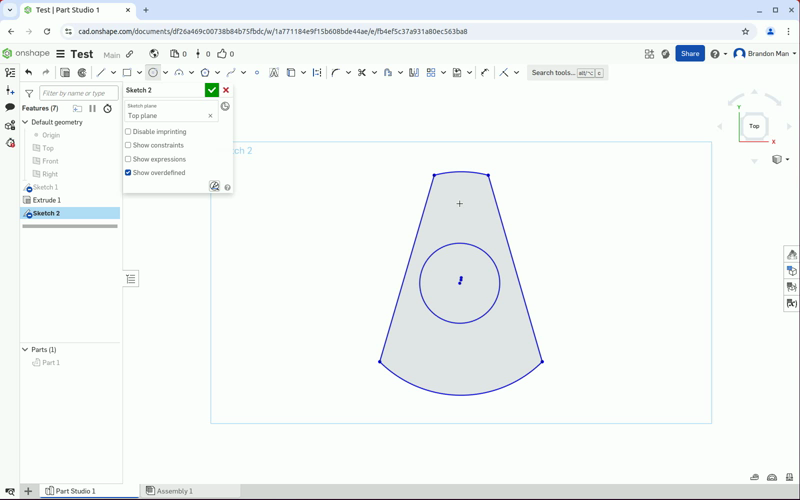
key_up(shift)
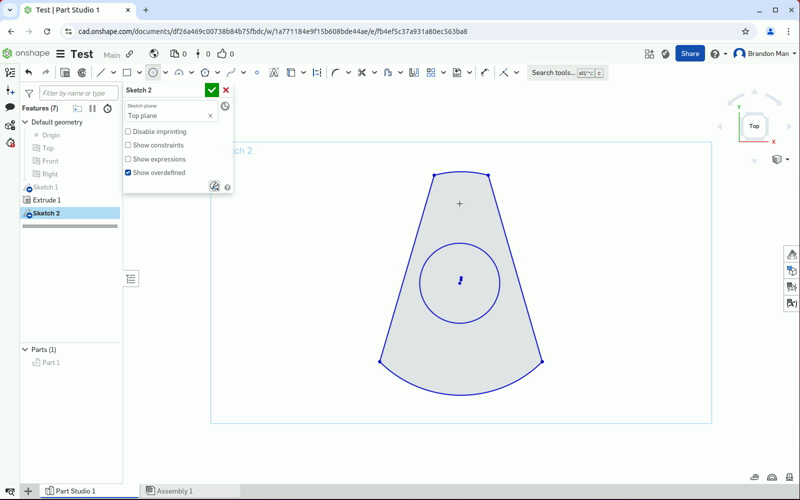
mouse_move(469, 203)
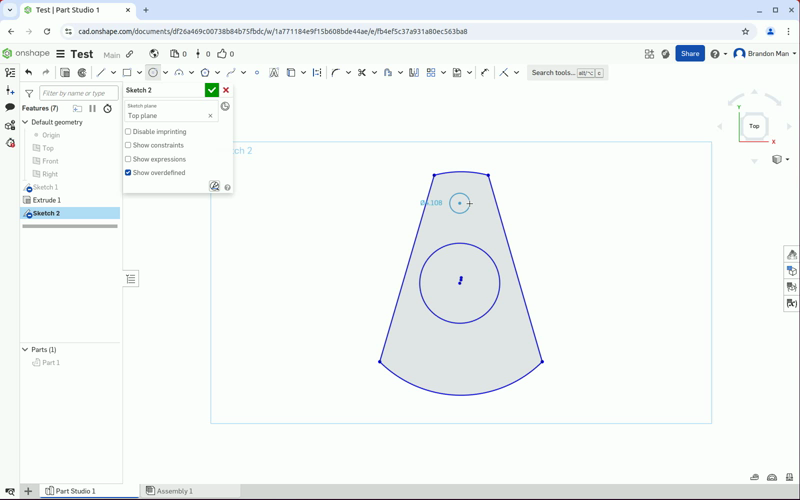
click(469, 203)
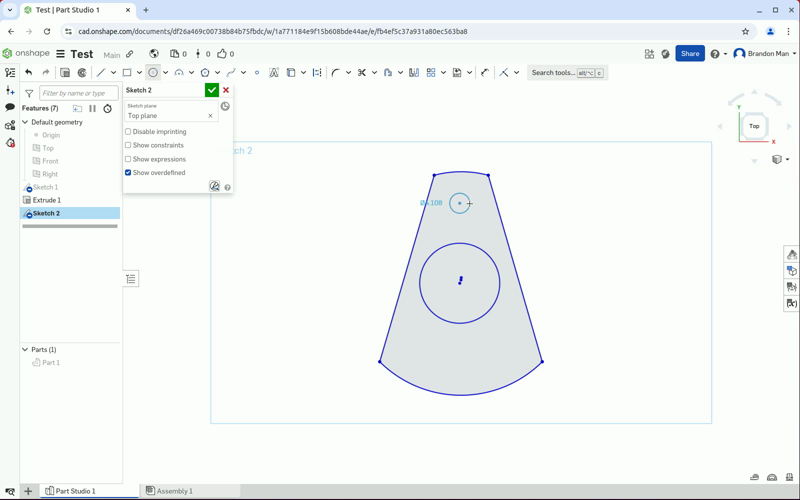
key(esc)
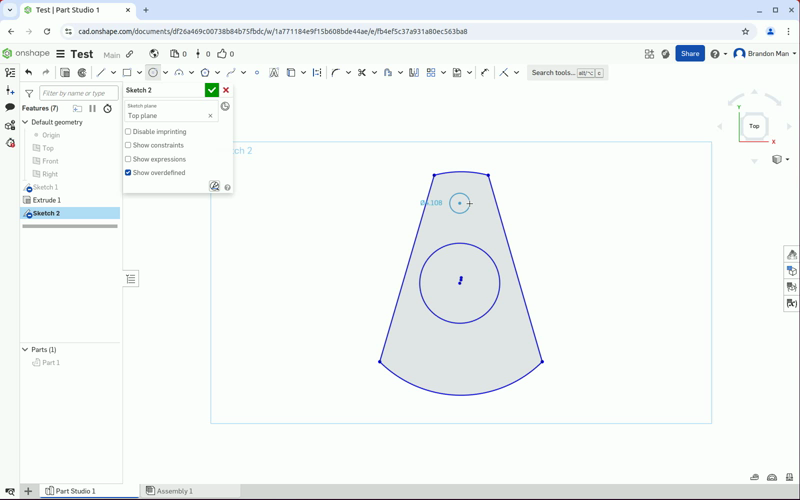
mouse_move(455, 355)
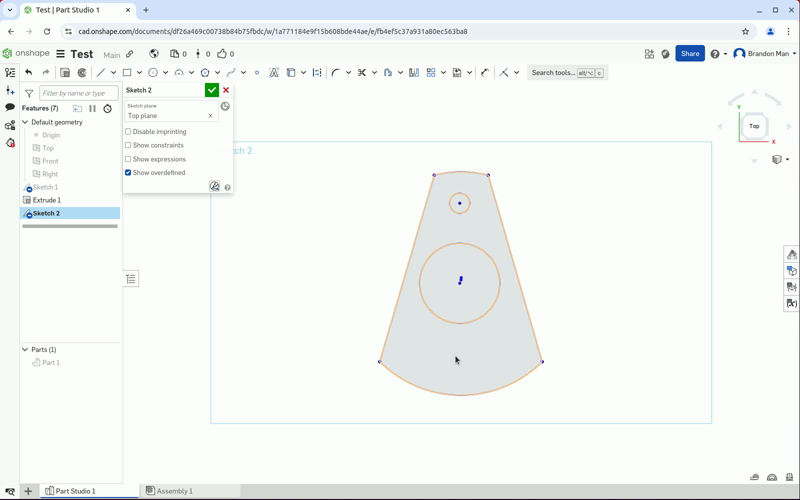
click(455, 355)
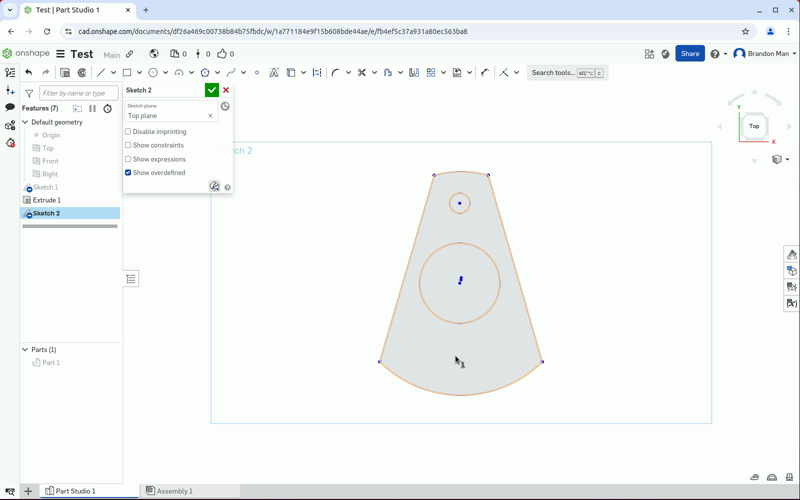
mouse_move(73, 352)
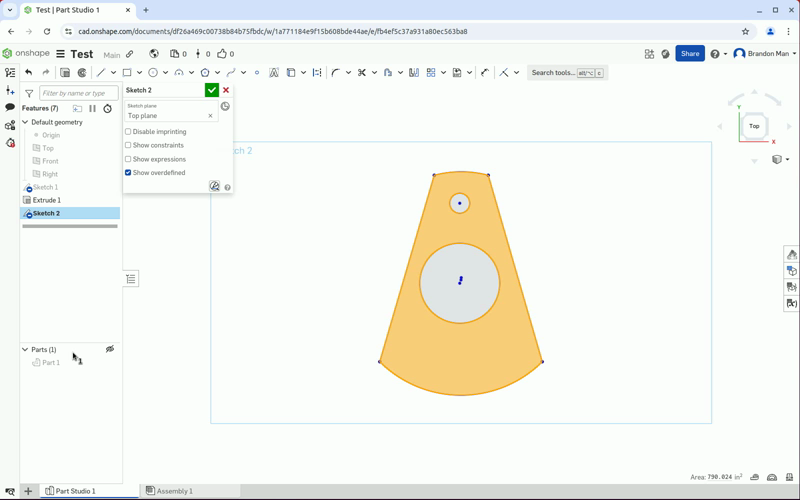
key(shift+y)
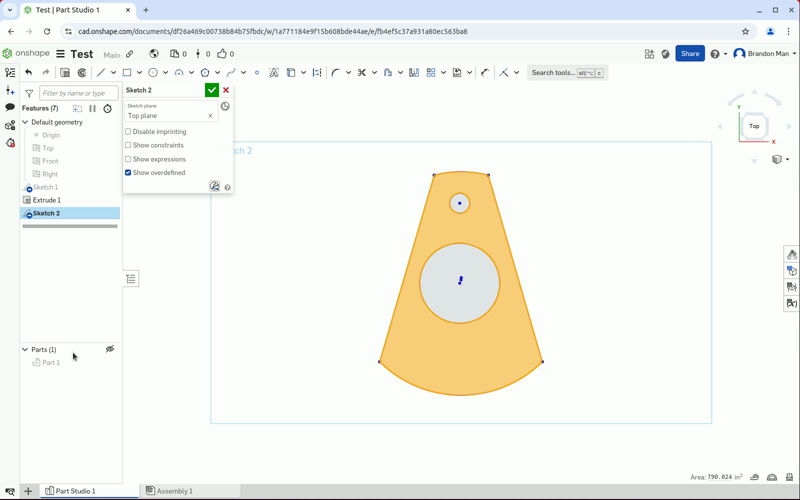
key(shift+e)
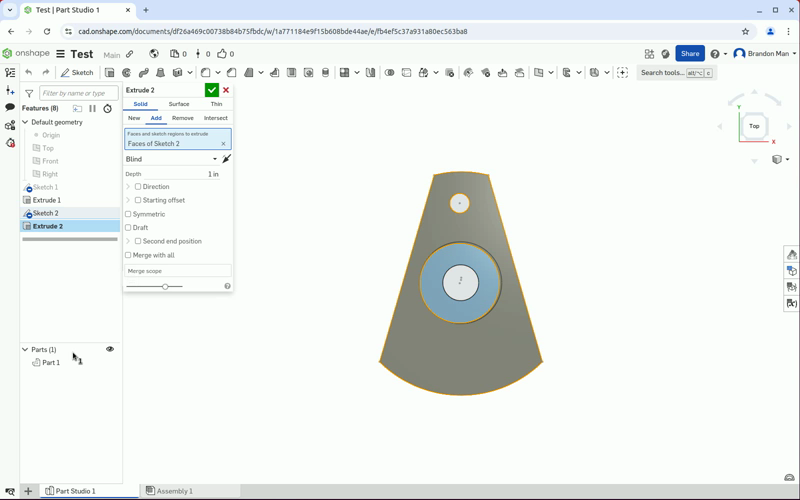
mouse_move(143, 106)
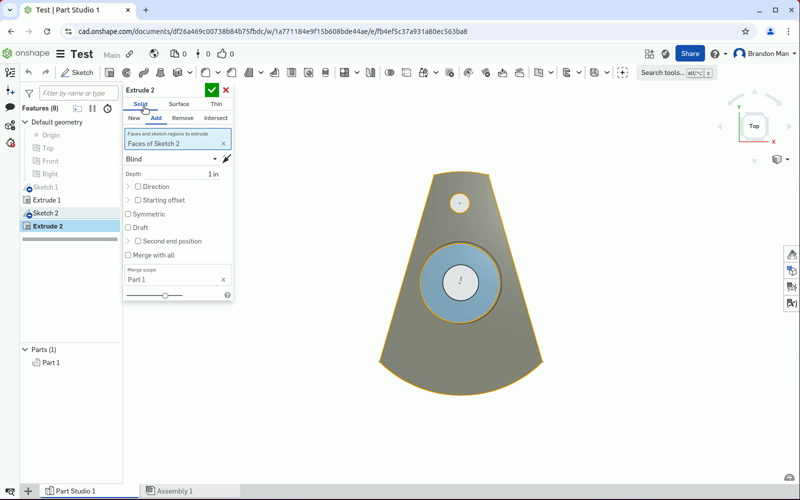
click(143, 106)
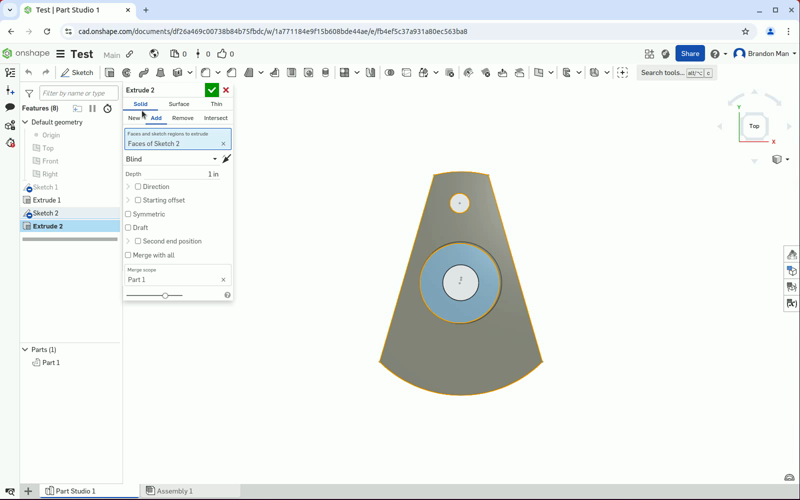
mouse_move(137, 120)
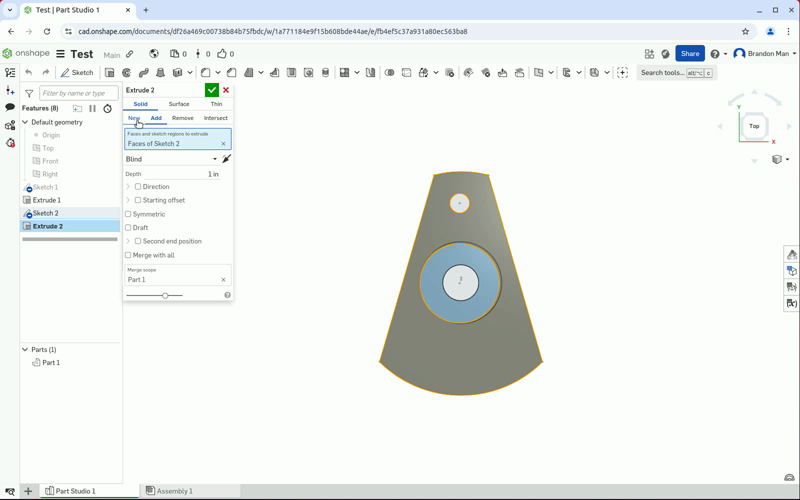
click(137, 120)
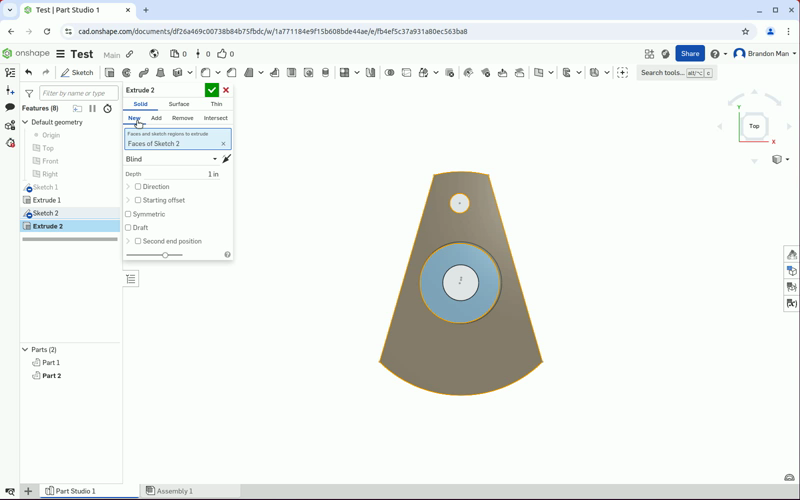
key(tab, 4)
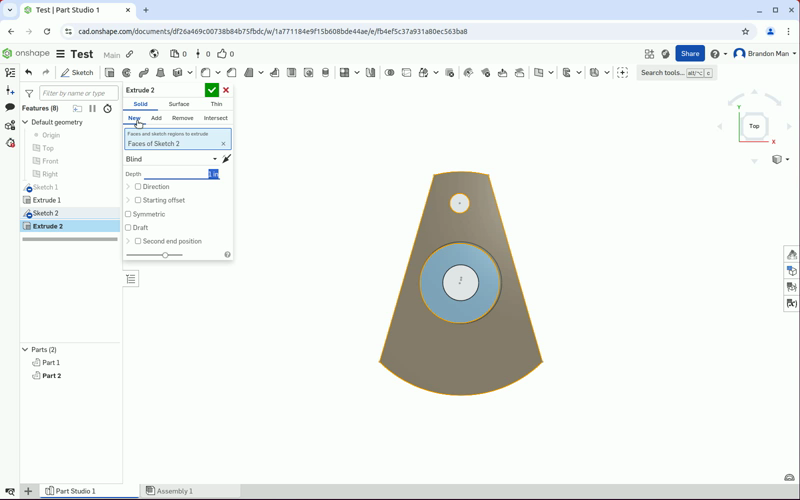
text(5.536)
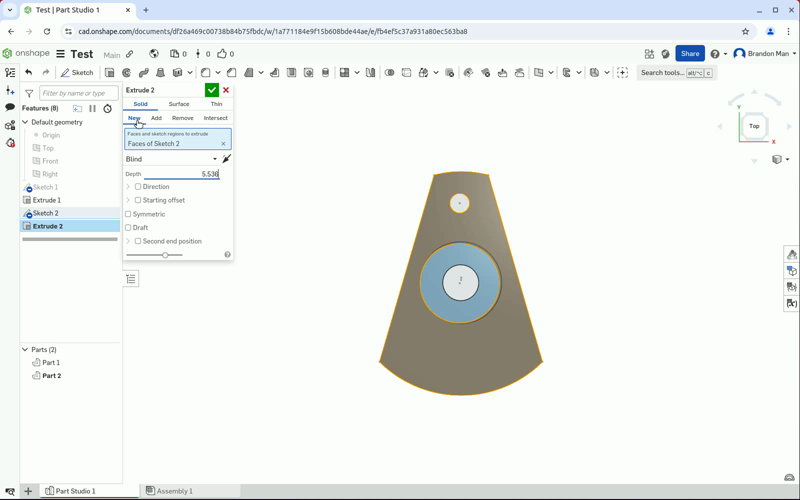
key(enter)
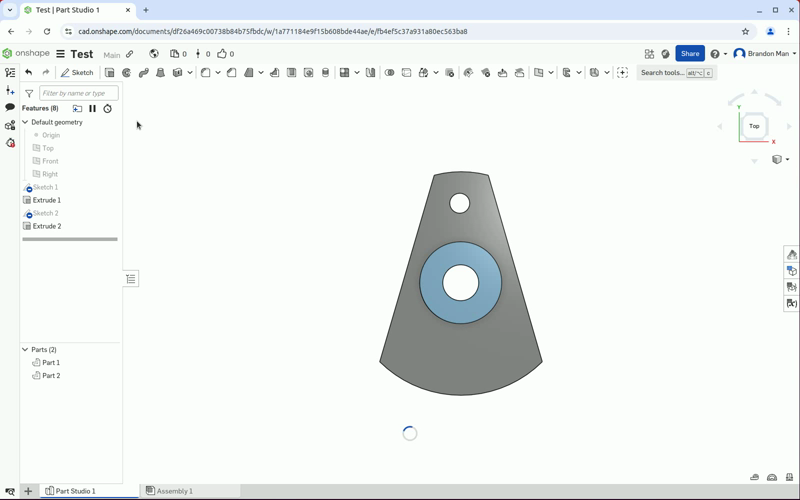
key(shift+h)
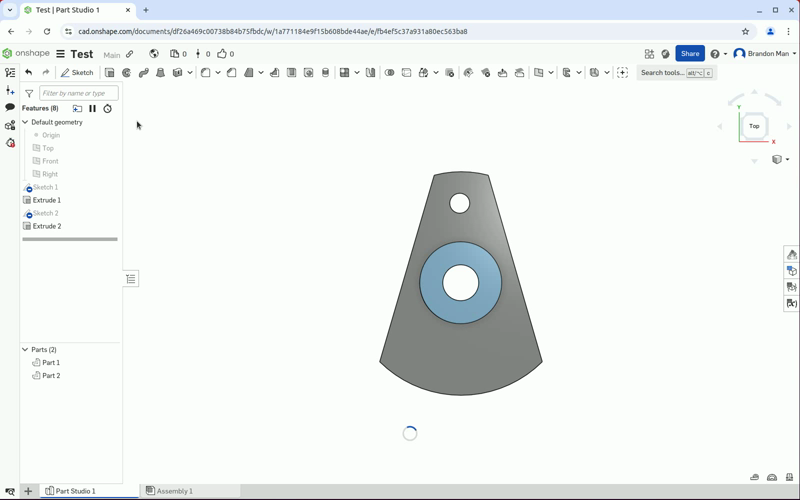
key(shift+h)
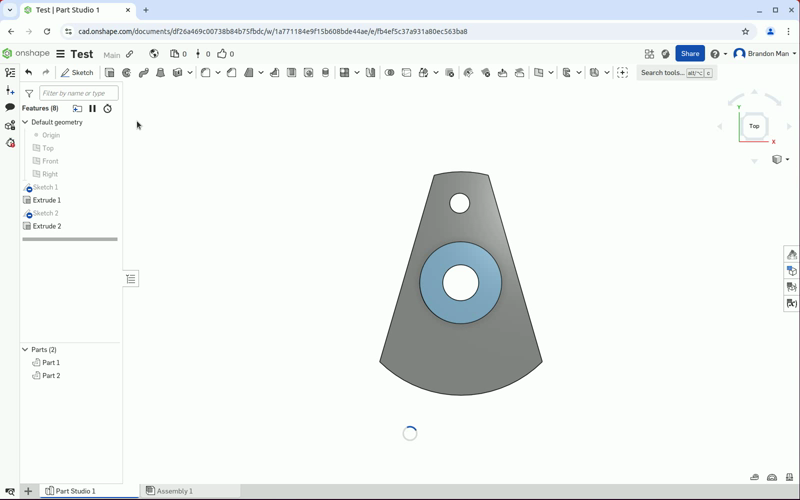
key(shift+7)
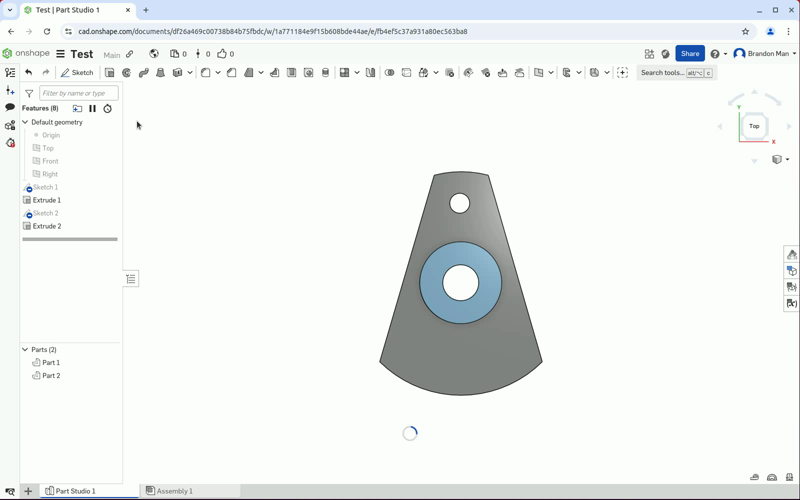
key(up, 3)
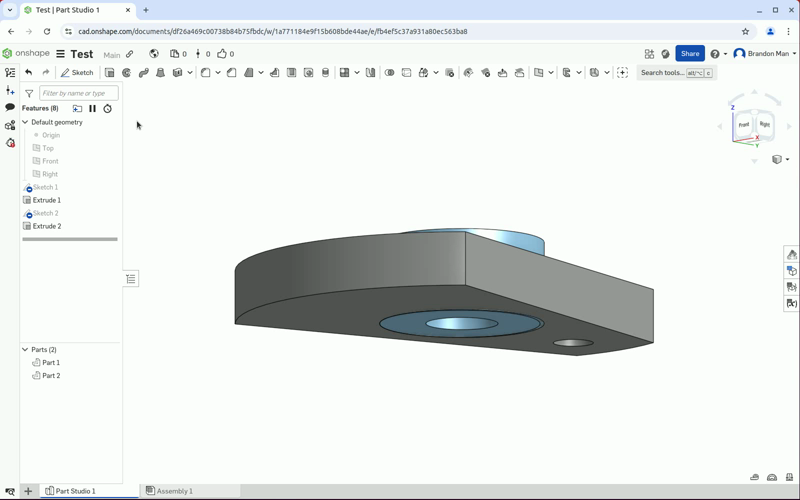
key(left, 3)
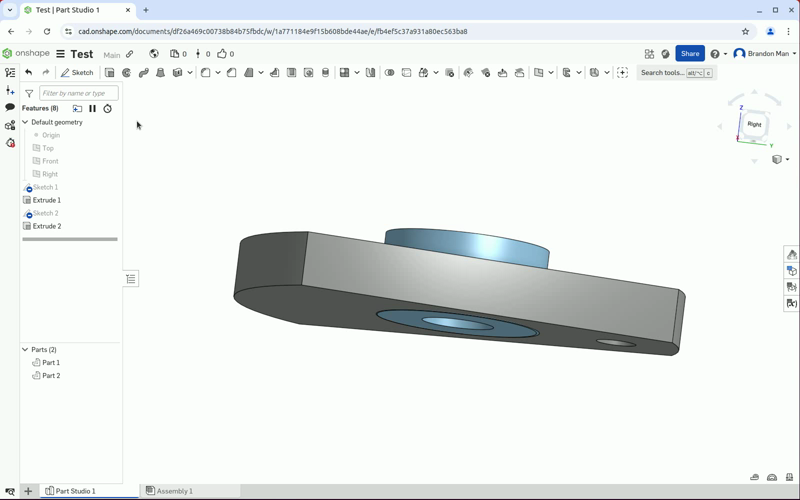
key(right, 3)
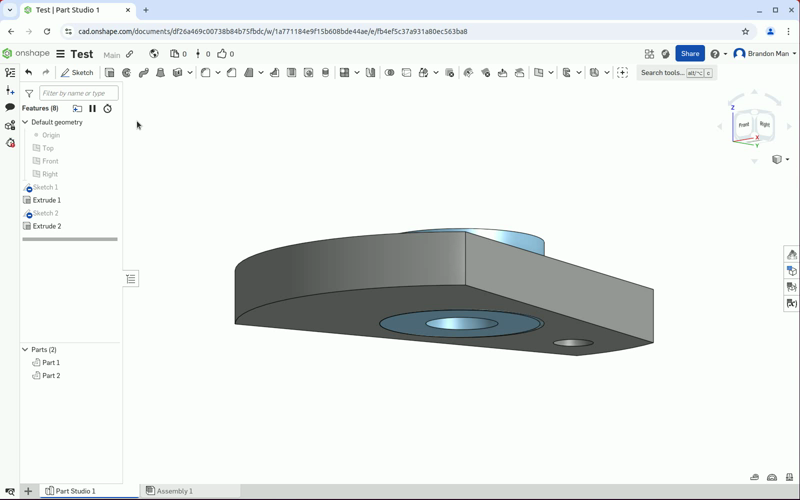
key(down, 3)
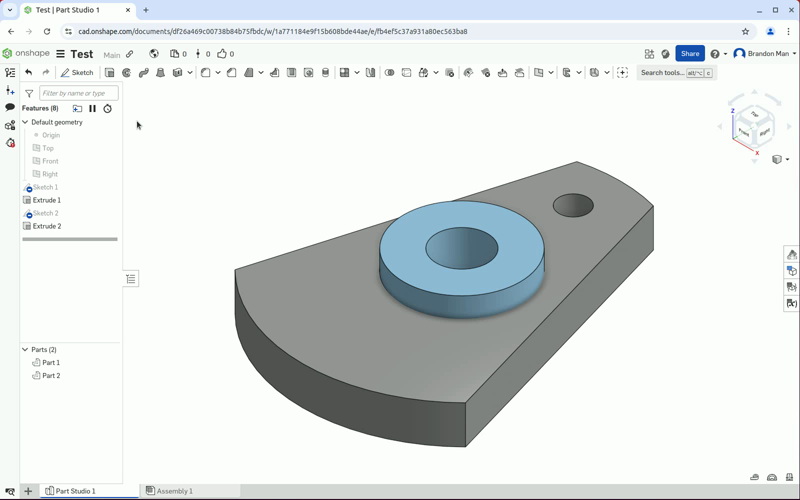
mouse_move(73, 189)
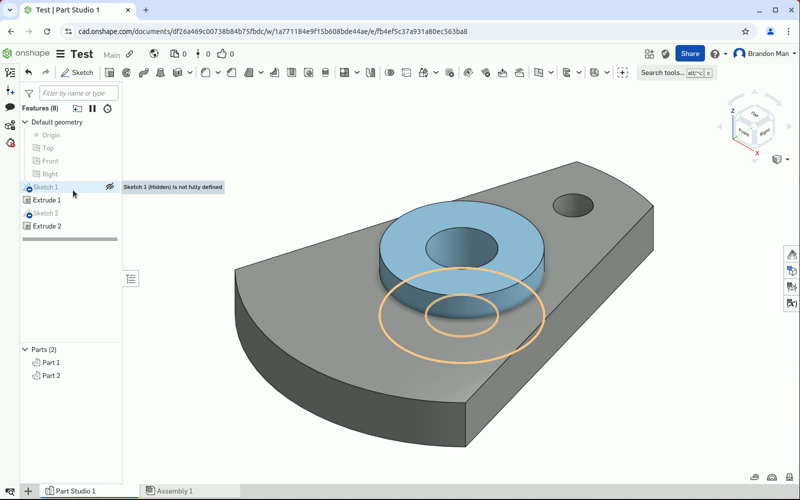
click(73, 189)